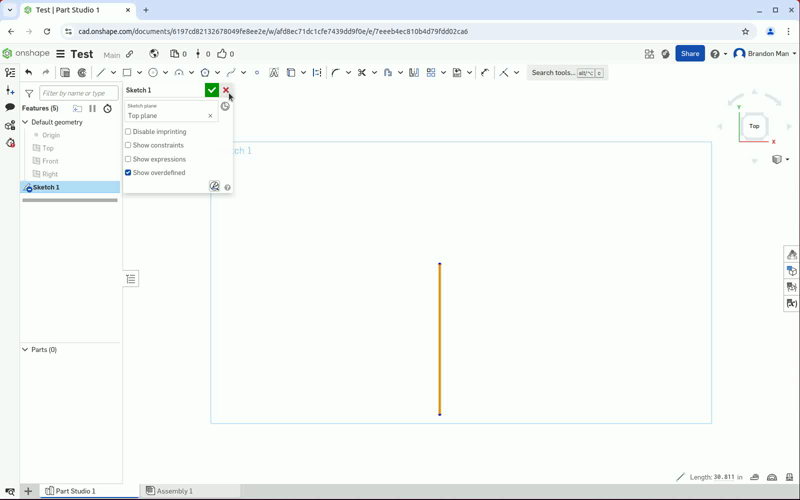
key(shift+h)
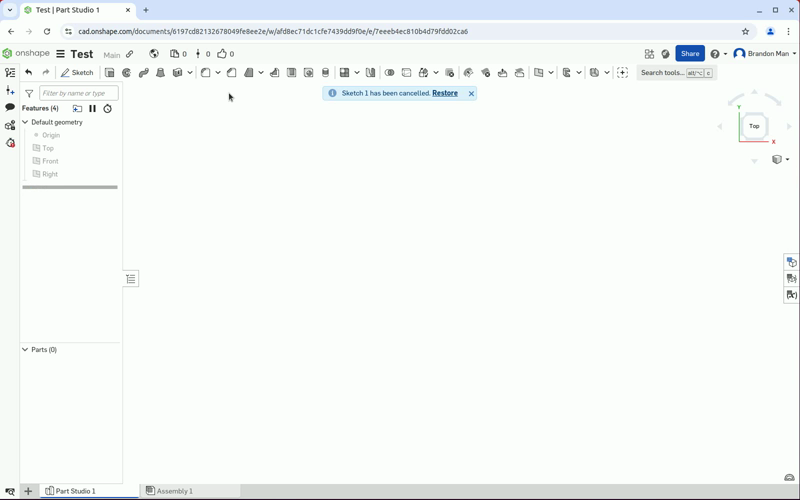
mouse_move(73, 352)
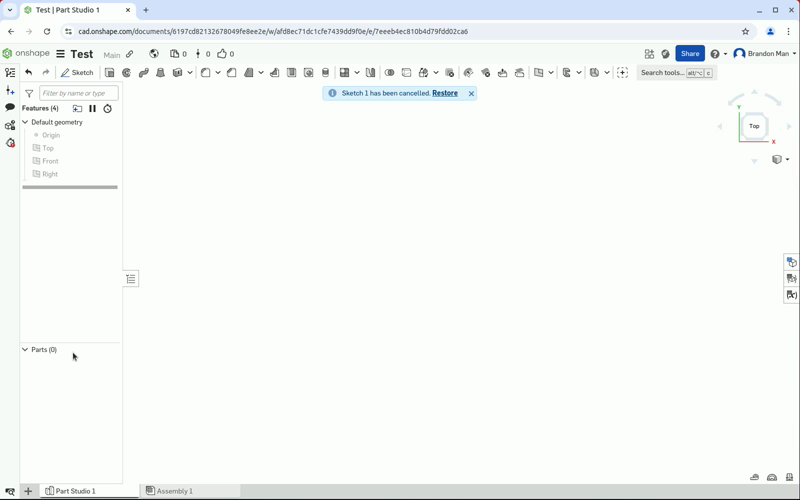
key(y)
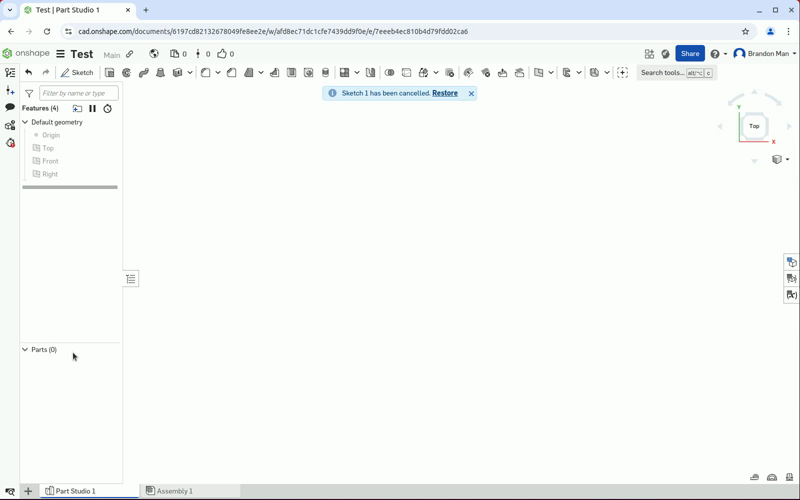
key(shift+p)
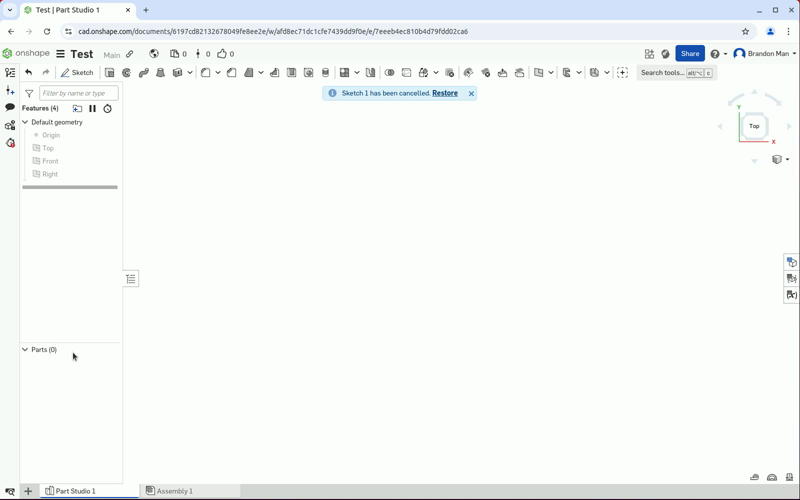
key(space)
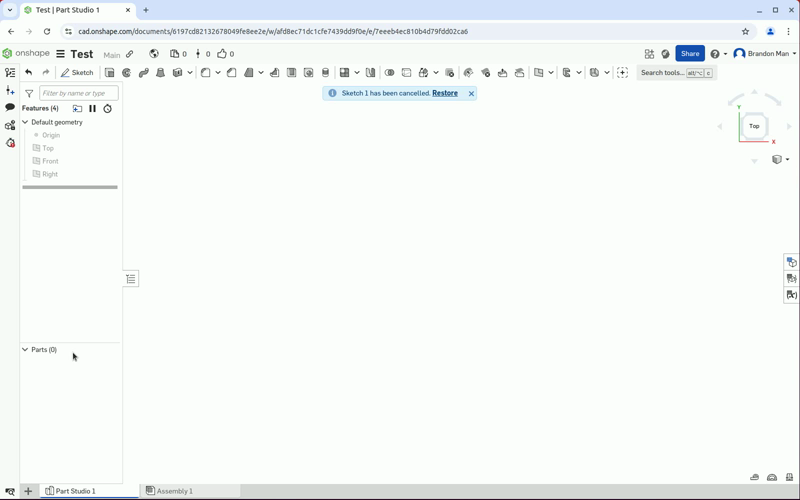
key_down(shift)
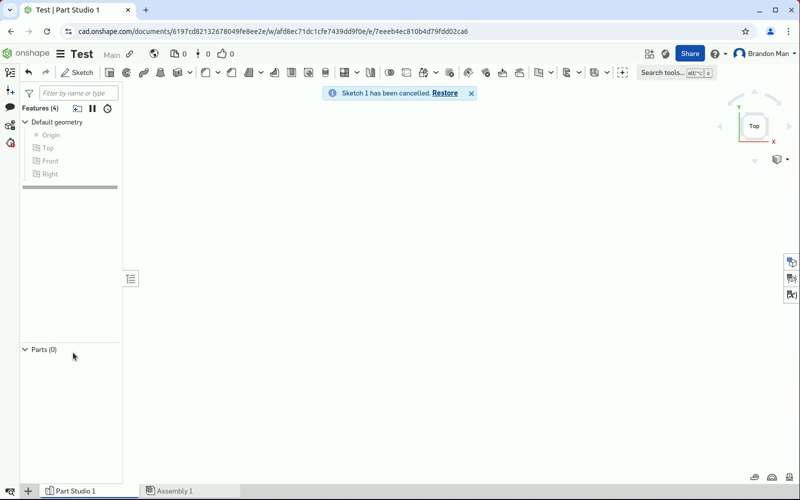
key(up)
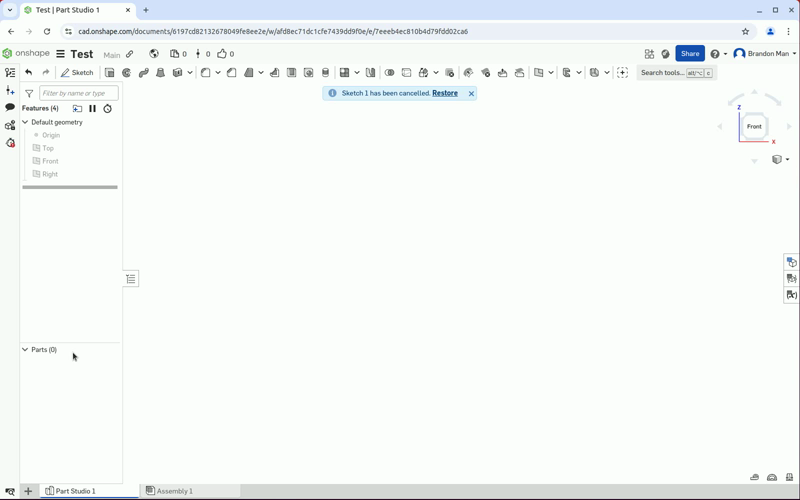
key_up(shift)
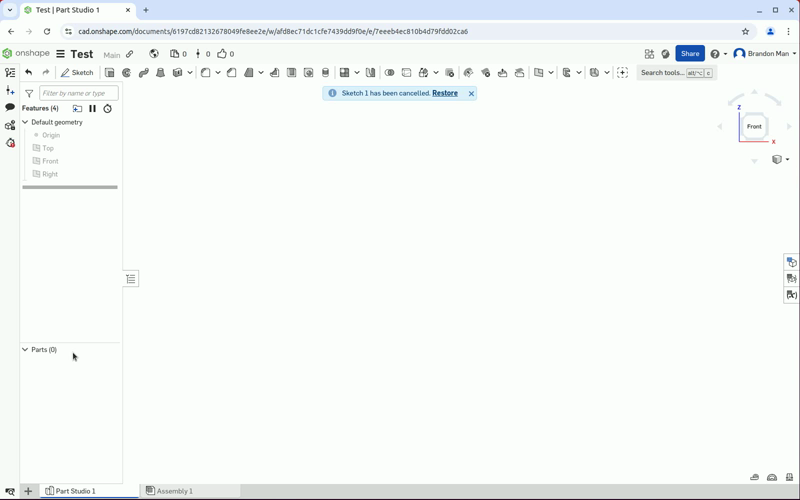
mouse_move(73, 352)
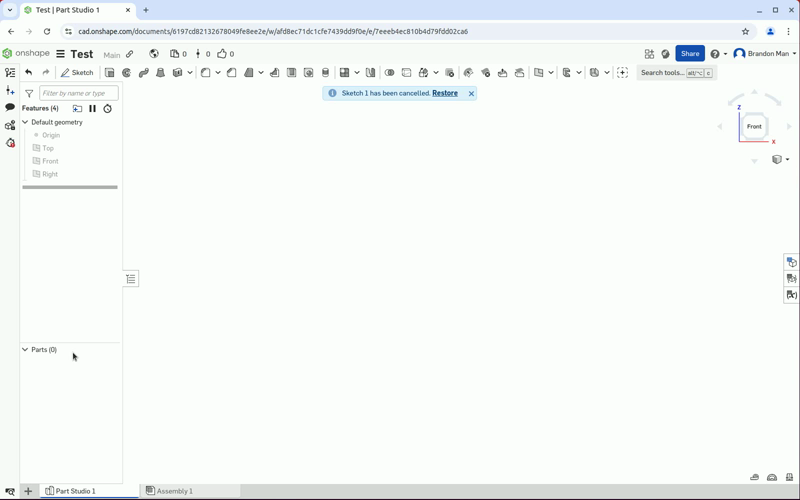
key(shift+y)
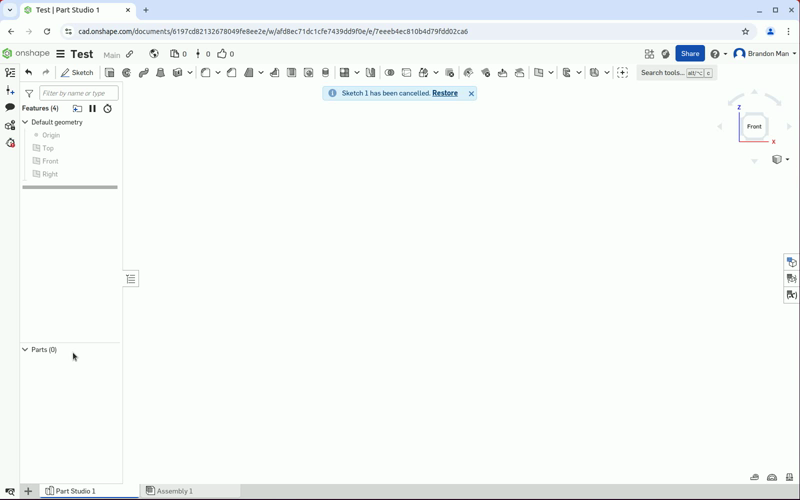
key(shift+s)
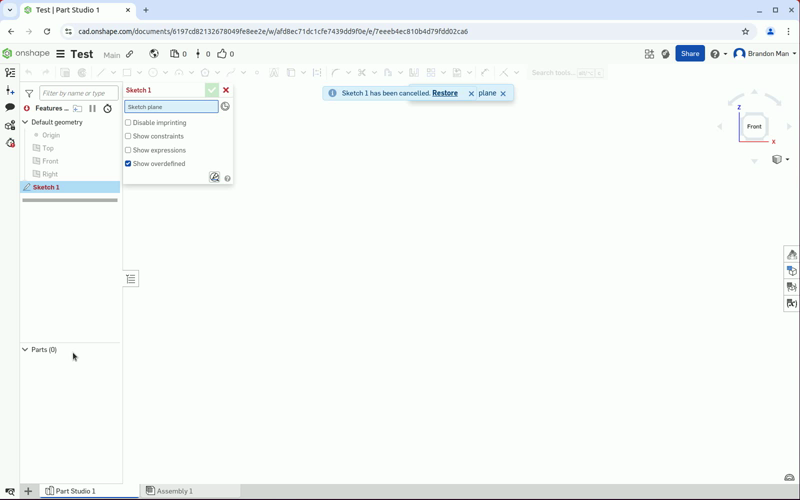
mouse_move(73, 163)
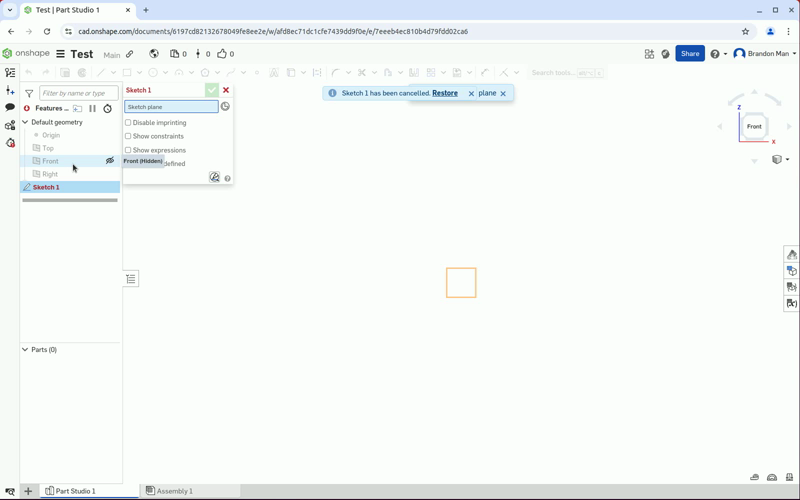
click(73, 163)
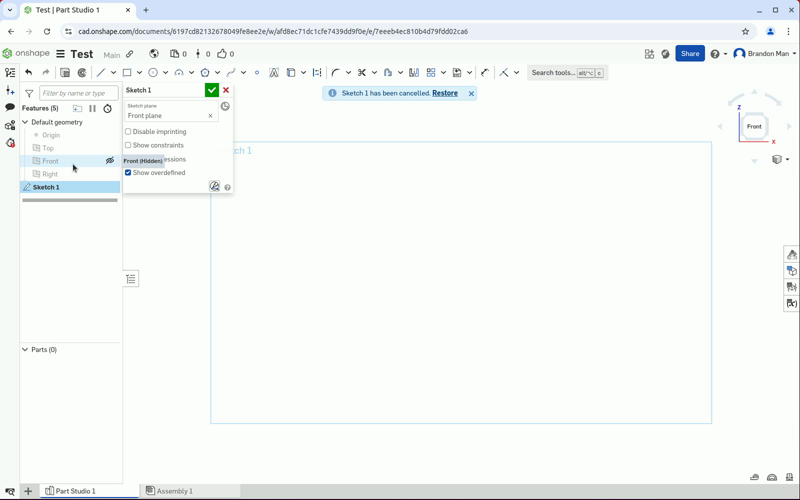
mouse_move(73, 352)
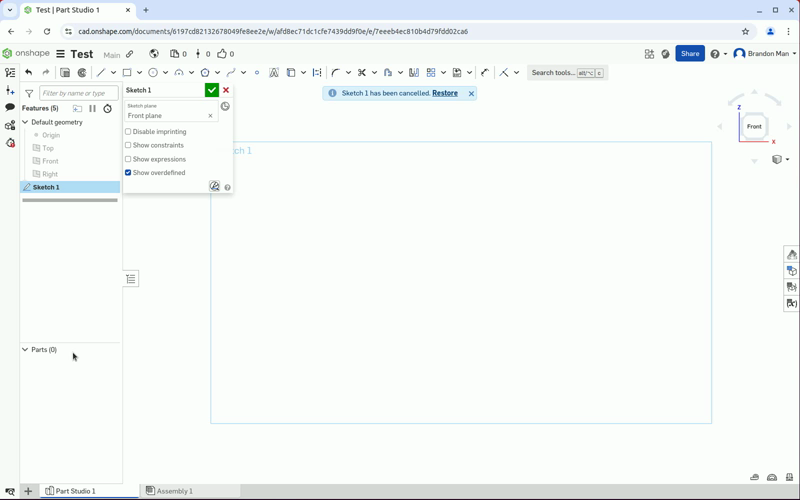
key(y)
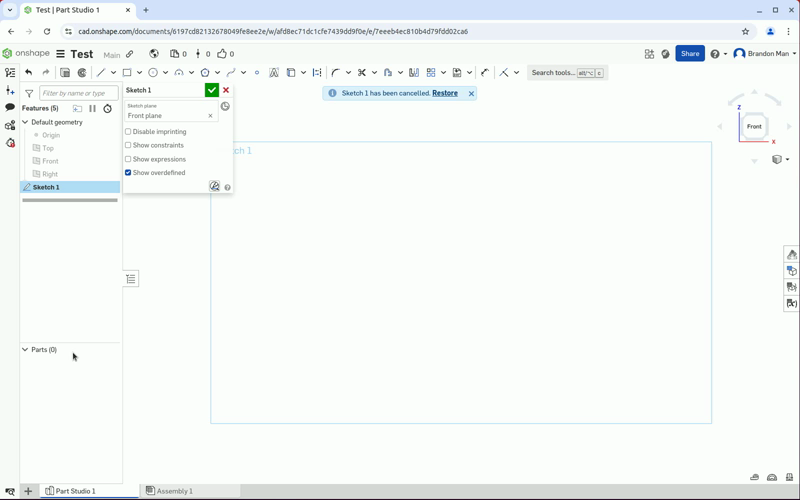
key(l)
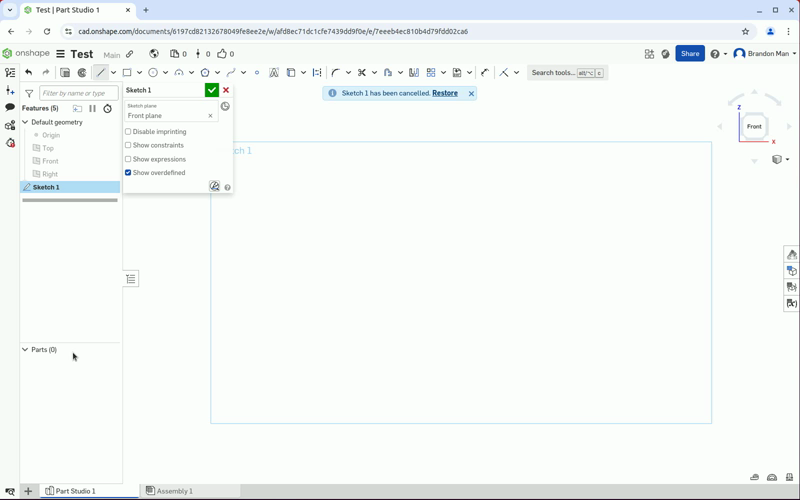
key_down(shift)
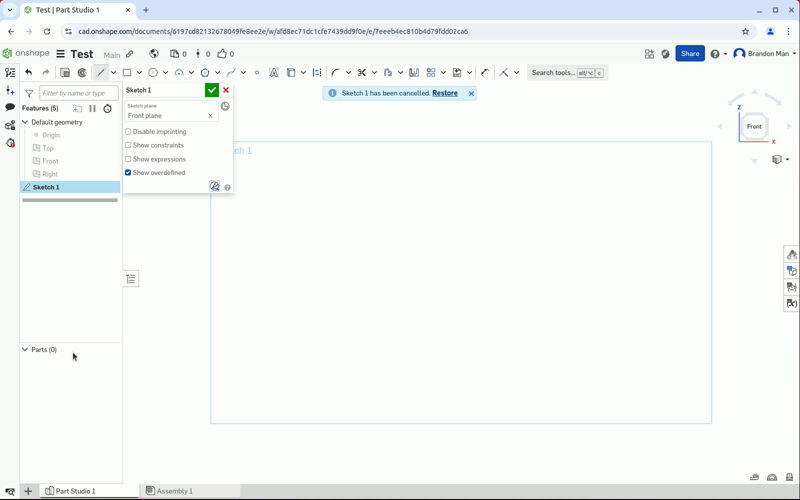
mouse_move(460, 282)
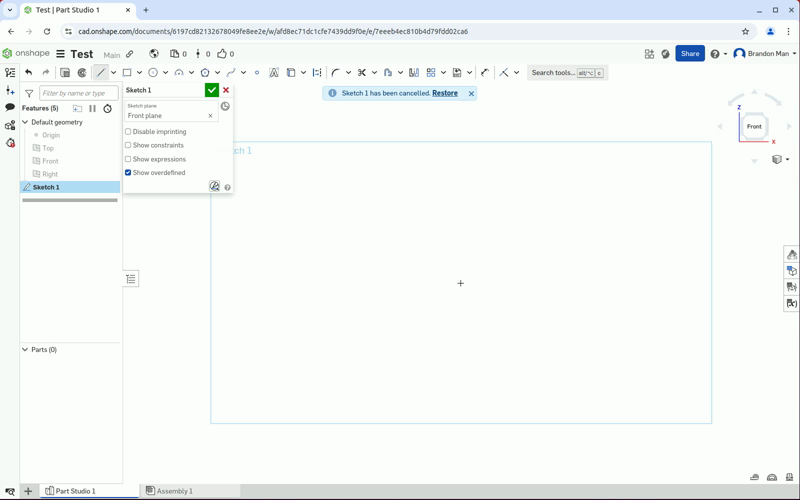
click(460, 282)
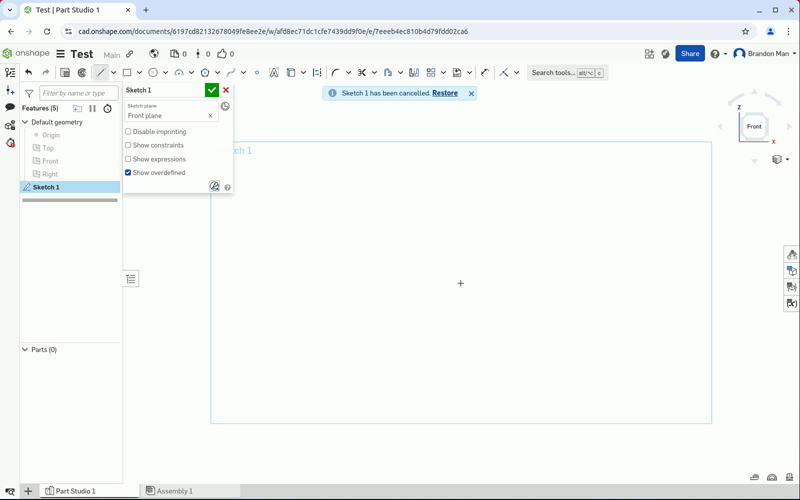
key_up(shift)
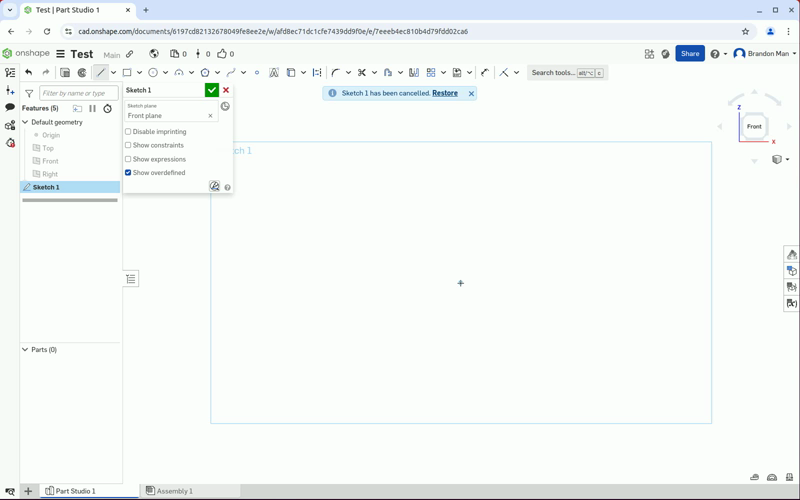
key_down(shift)
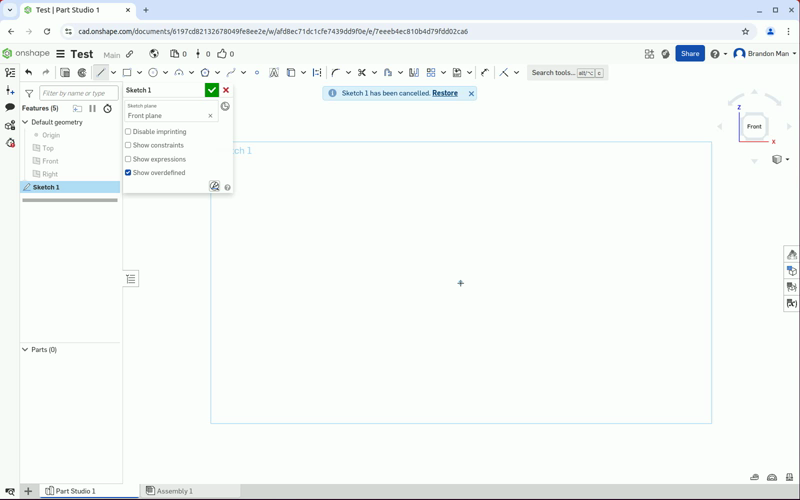
mouse_move(573, 282)
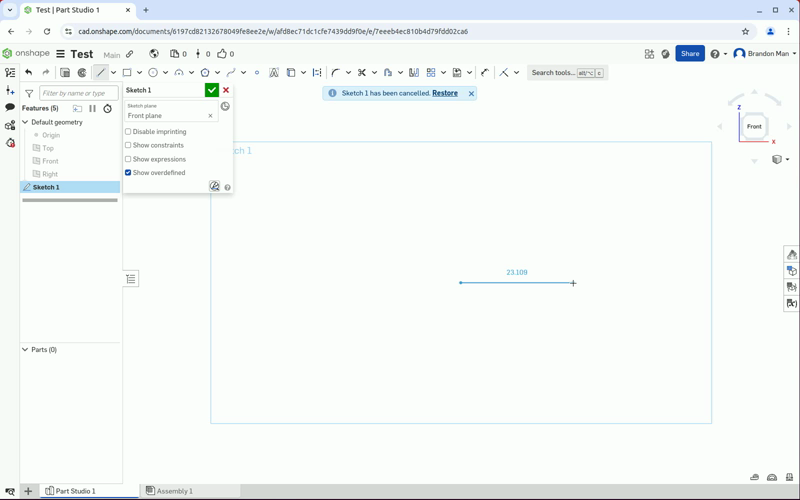
click(573, 282)
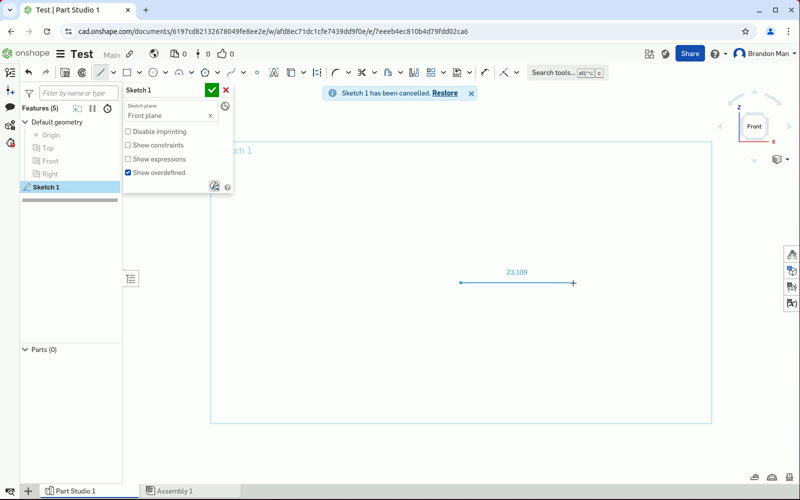
key_up(shift)
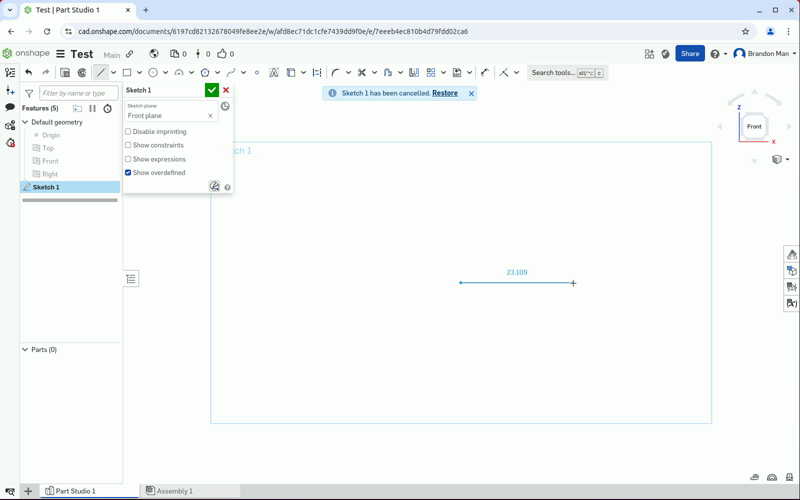
key_down(shift)
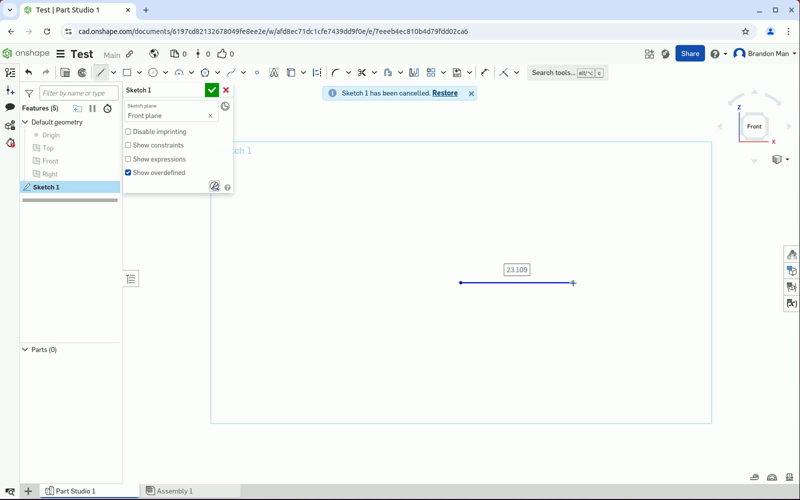
mouse_move(589, 282)
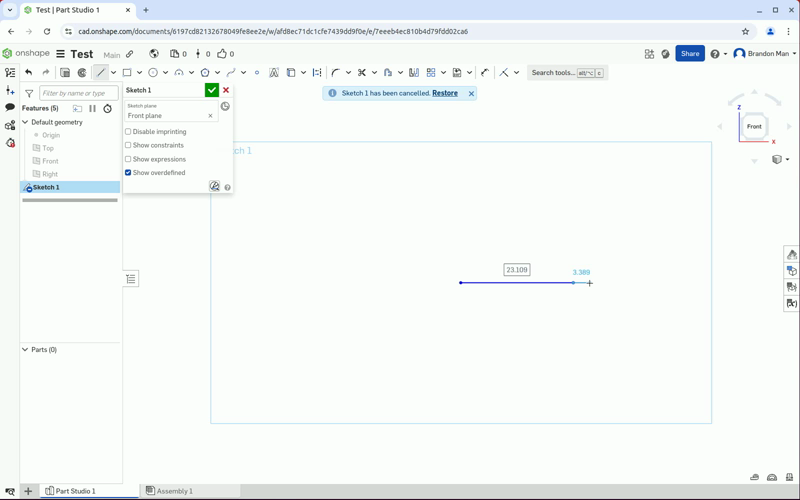
mouse_move(573, 242)
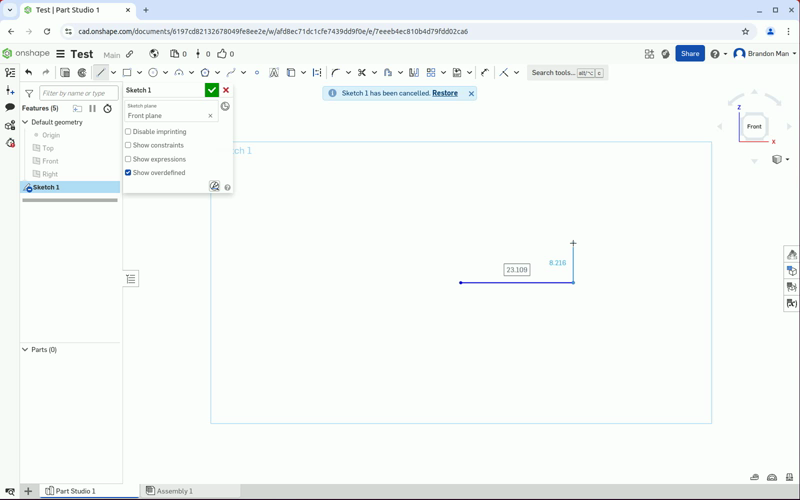
click(573, 242)
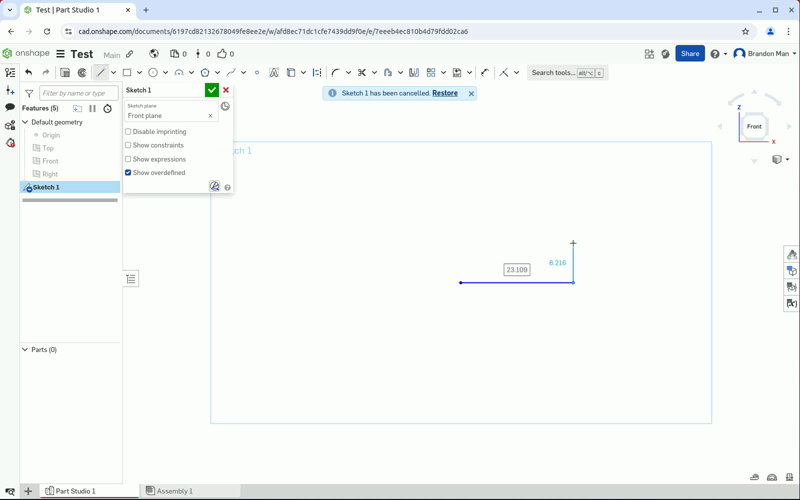
key_up(shift)
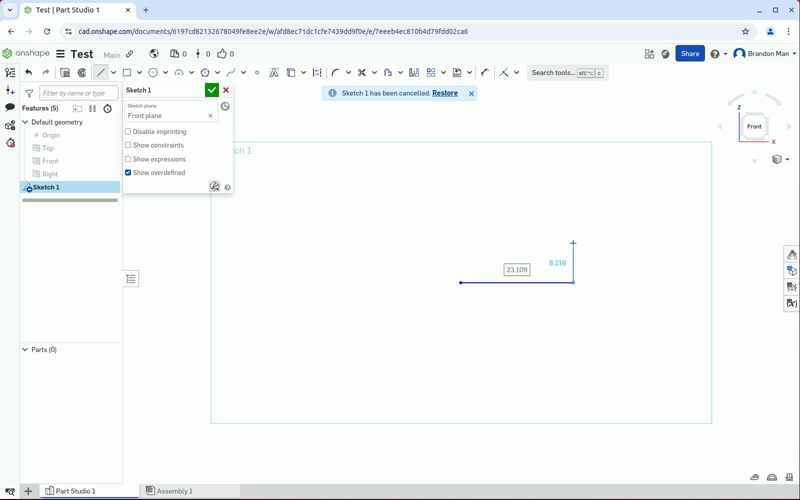
key_down(shift)
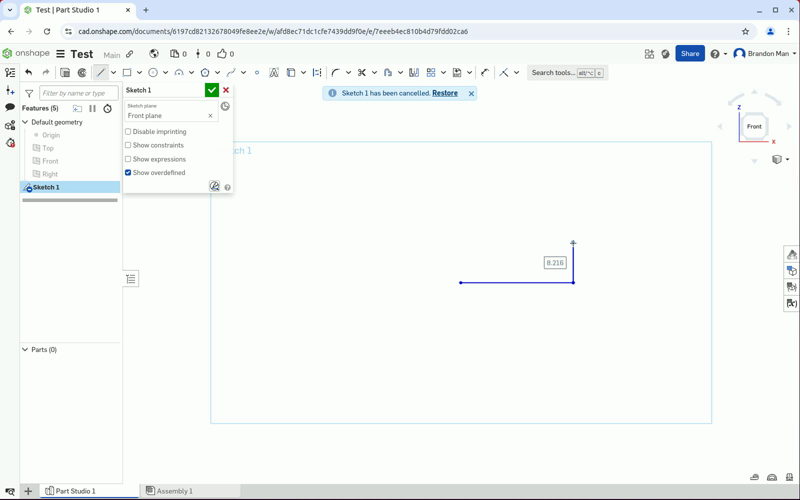
mouse_move(460, 242)
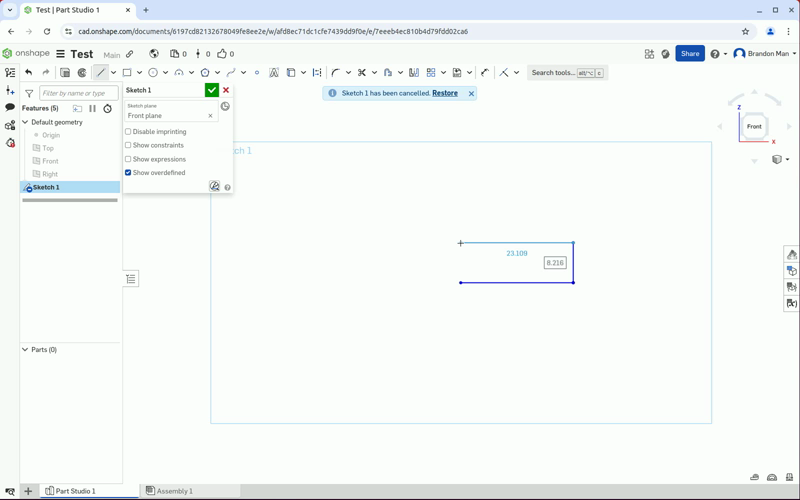
click(460, 242)
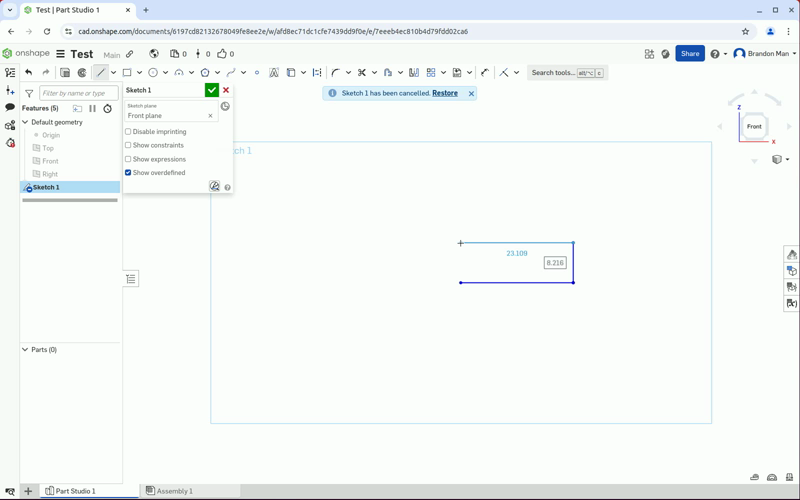
key_up(shift)
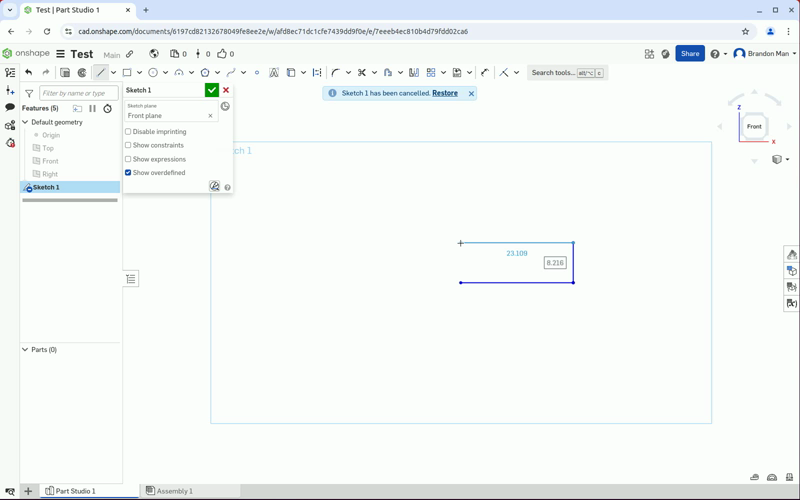
mouse_move(490, 242)
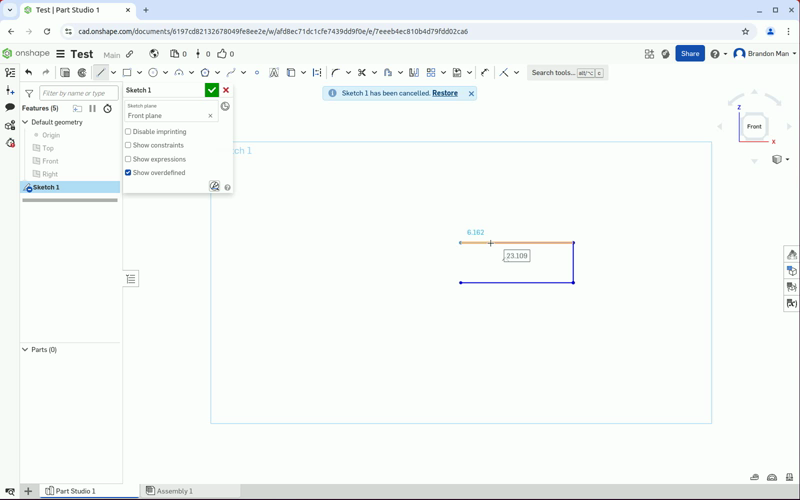
key_down(shift)
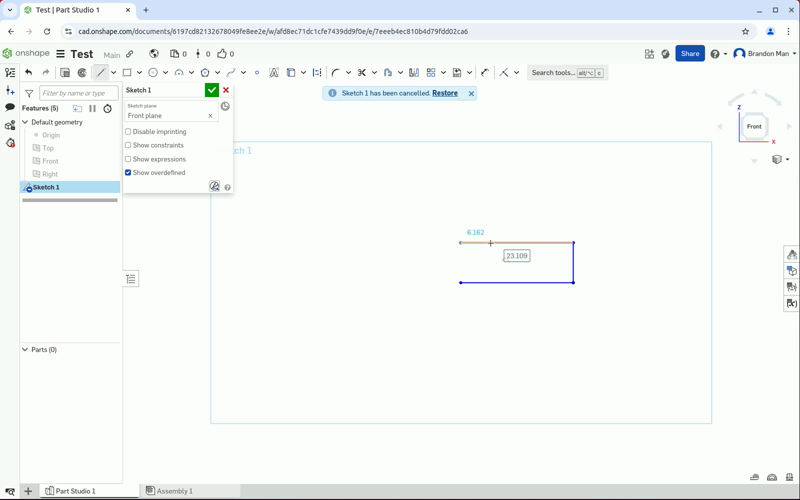
mouse_move(460, 282)
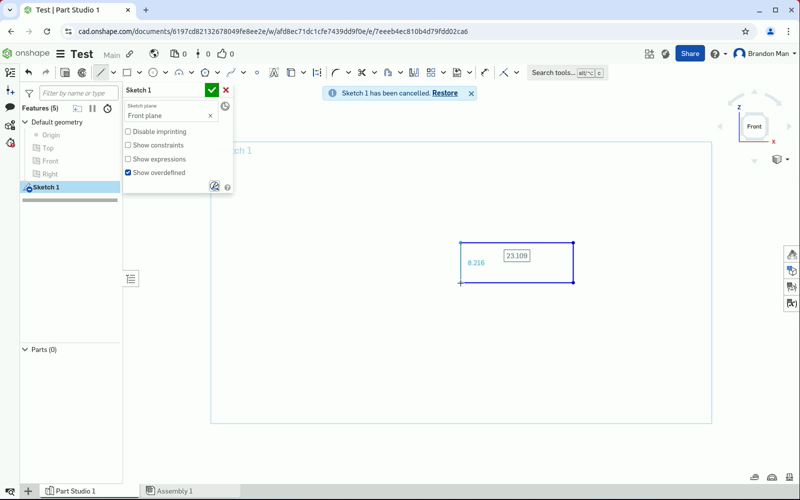
key_up(shift)
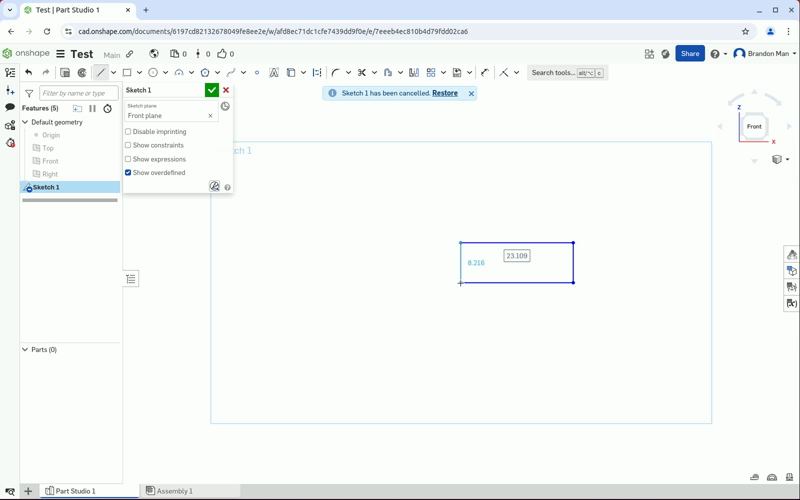
click(460, 282)
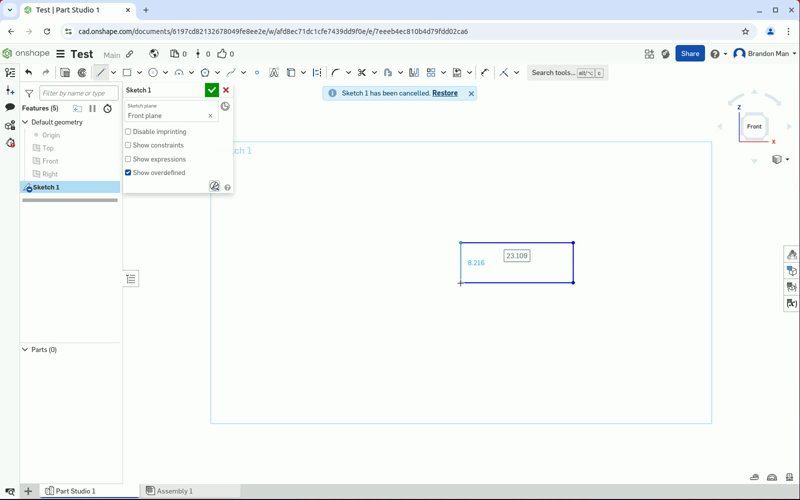
key(esc)
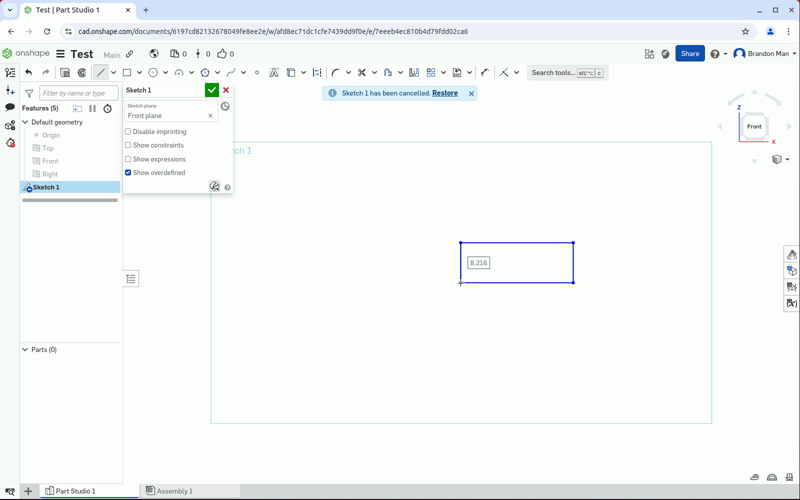
mouse_move(474, 273)
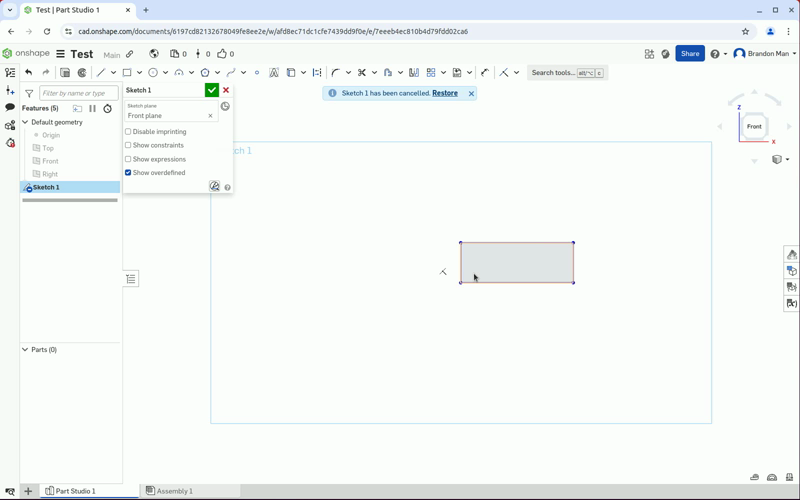
click(474, 273)
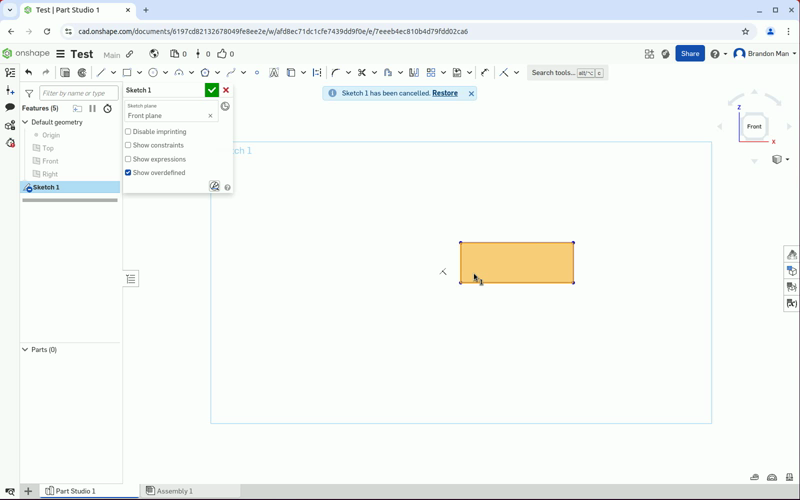
mouse_move(73, 352)
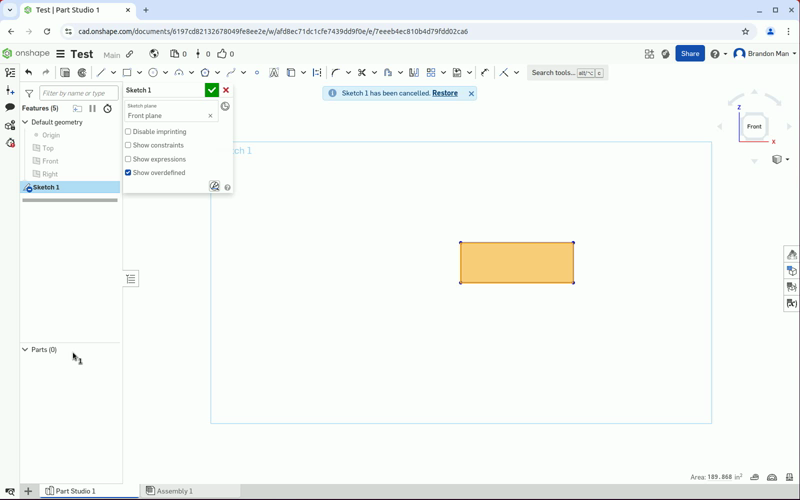
key(shift+y)
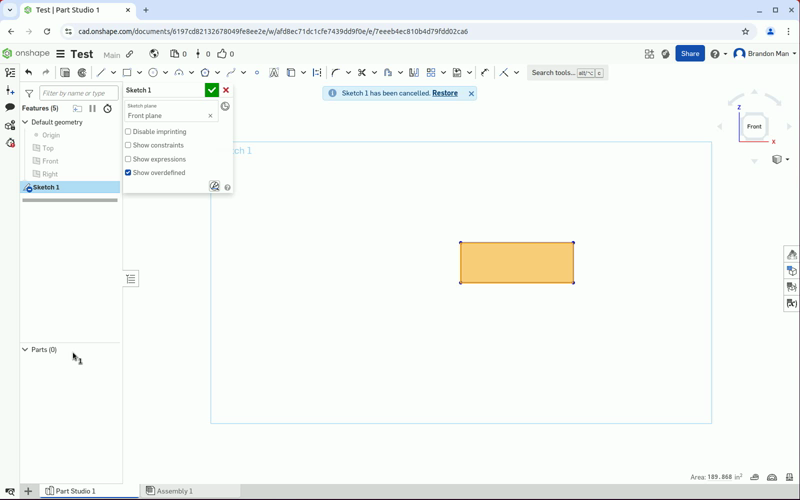
key(shift+e)
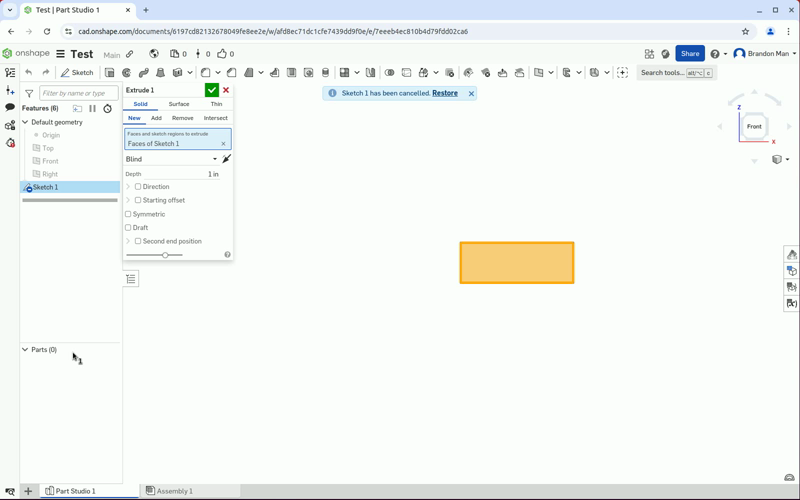
mouse_move(143, 106)
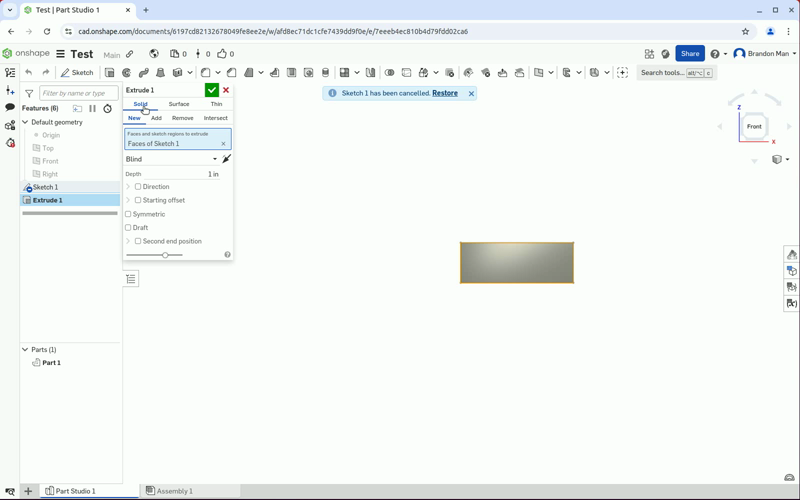
click(143, 106)
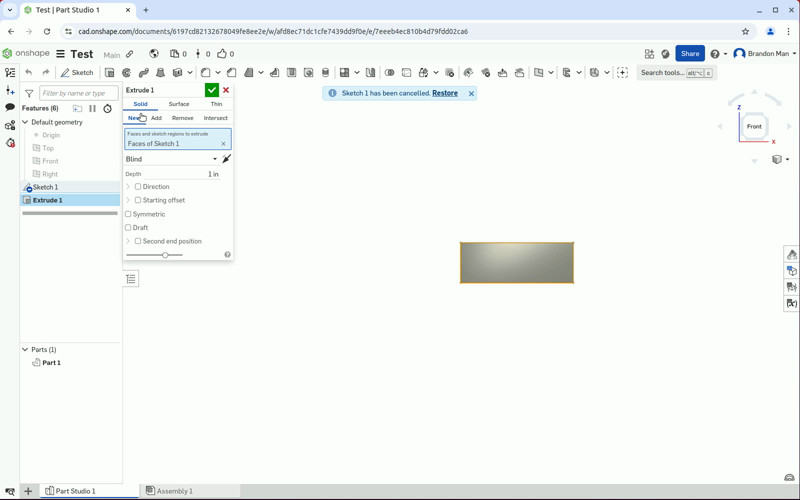
mouse_move(137, 120)
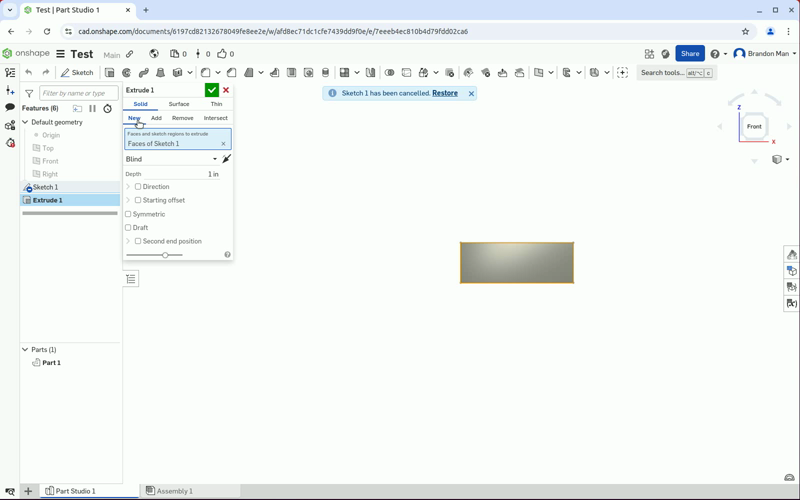
click(137, 120)
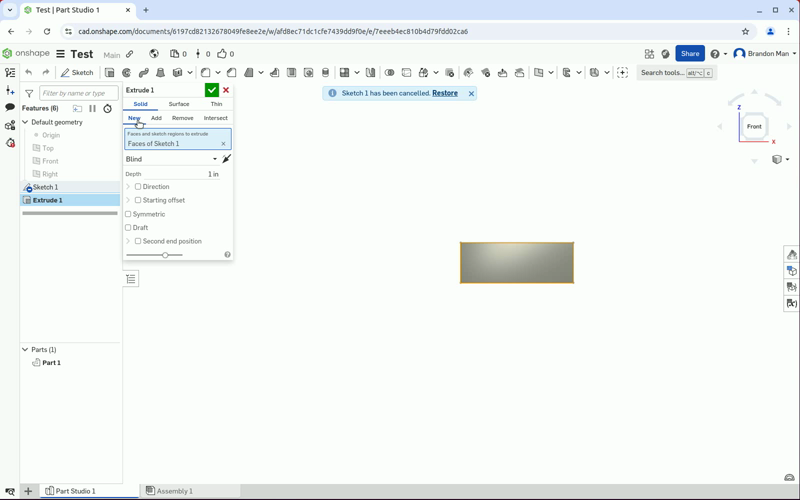
key(tab, 4)
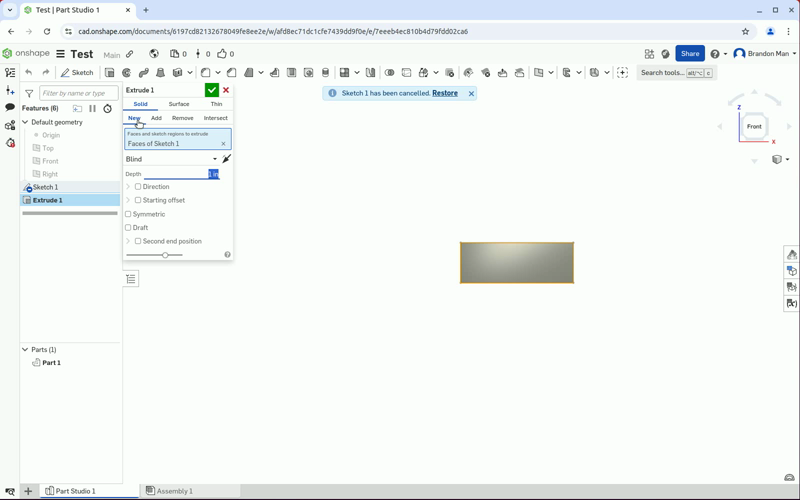
text(0.722)
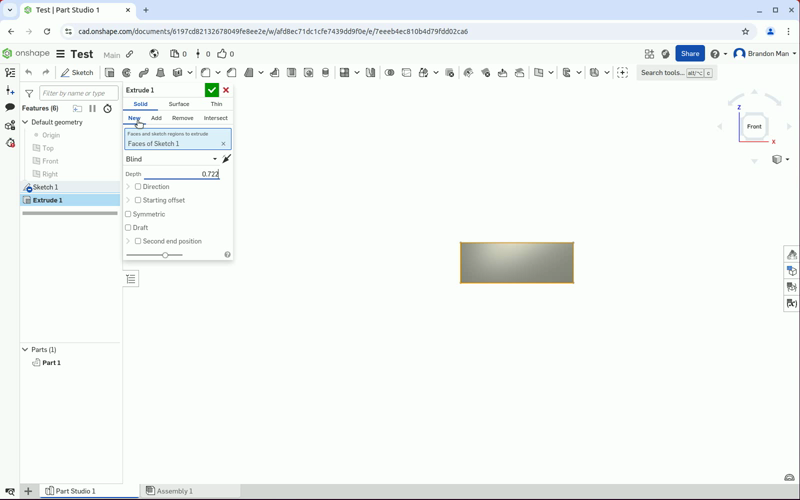
key(enter)
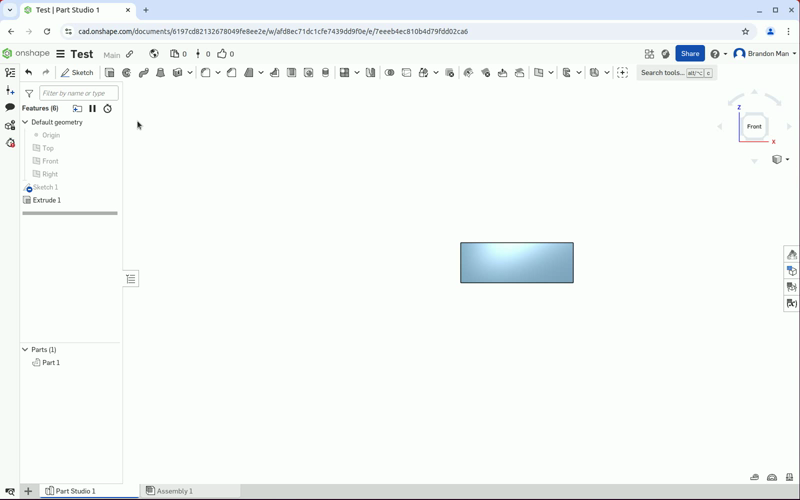
key(shift+h)
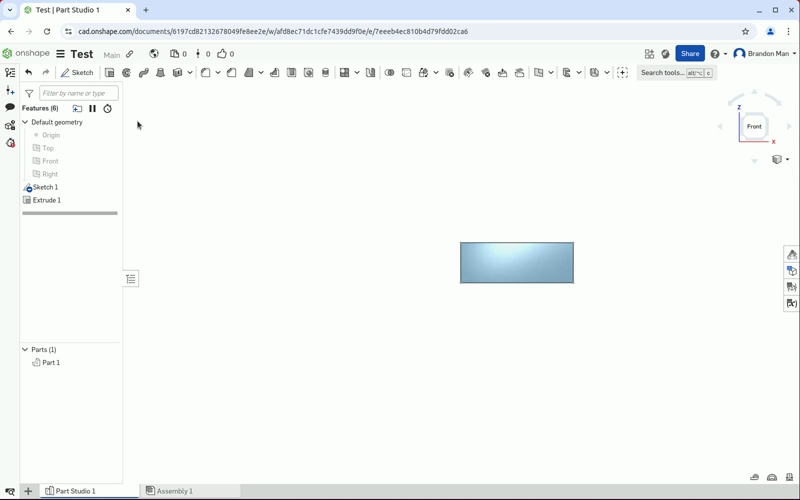
key(shift+h)
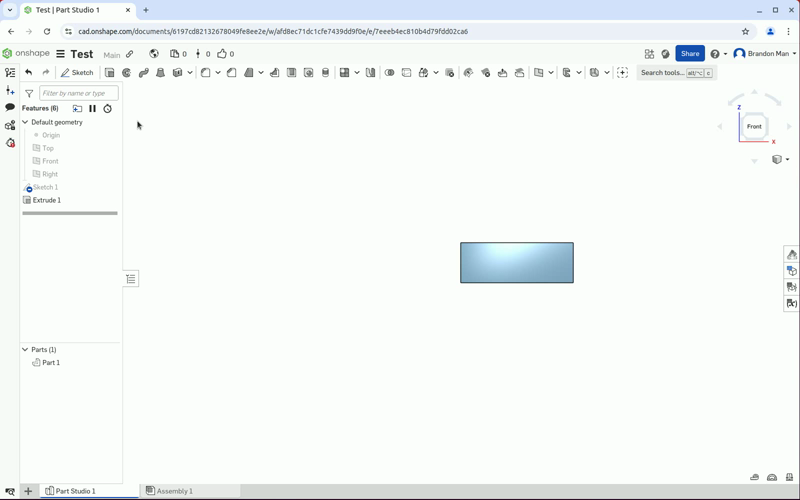
mouse_move(73, 189)
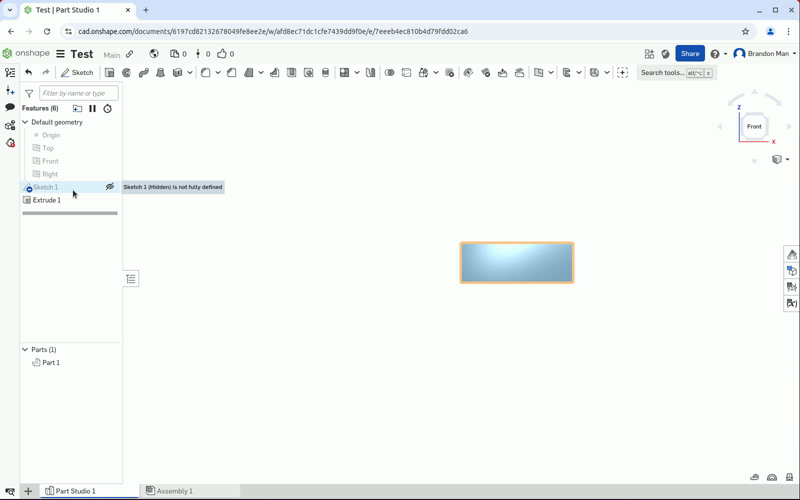
click(73, 189)
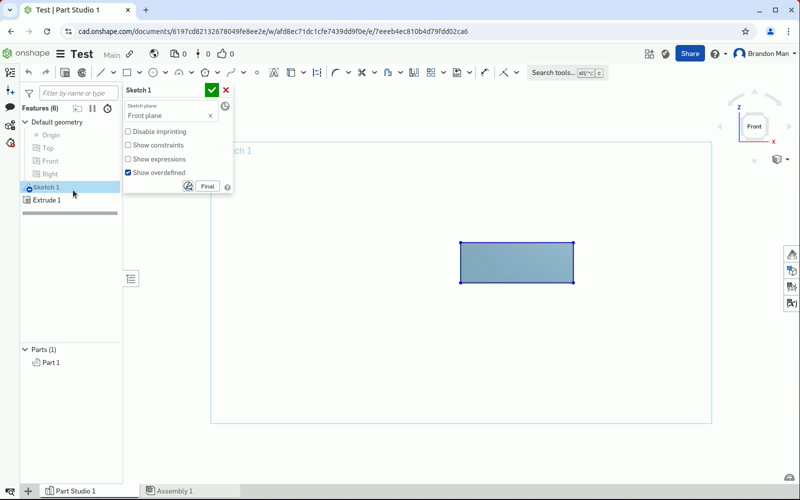
mouse_move(229, 92)
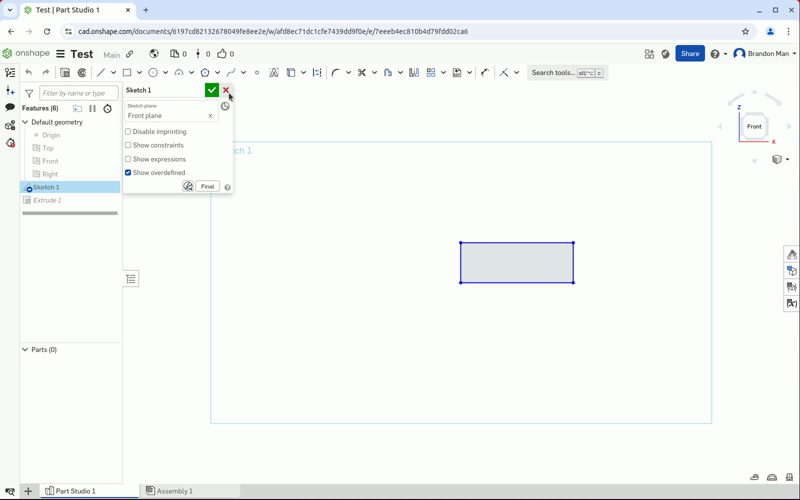
click(229, 92)
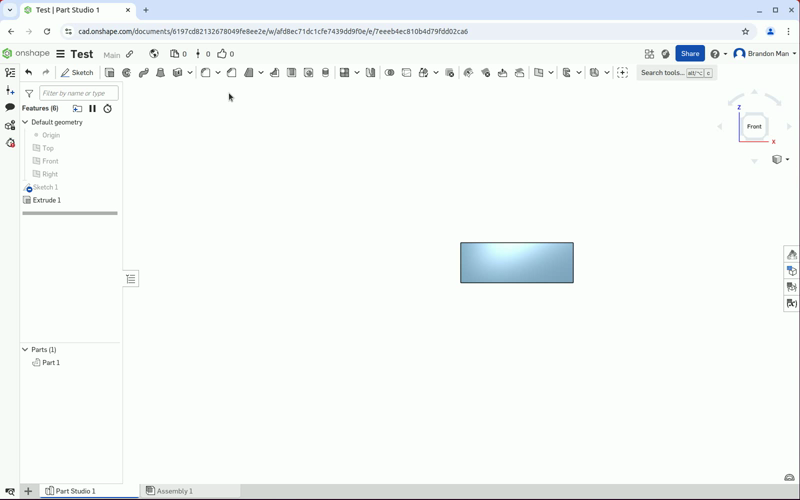
mouse_move(73, 352)
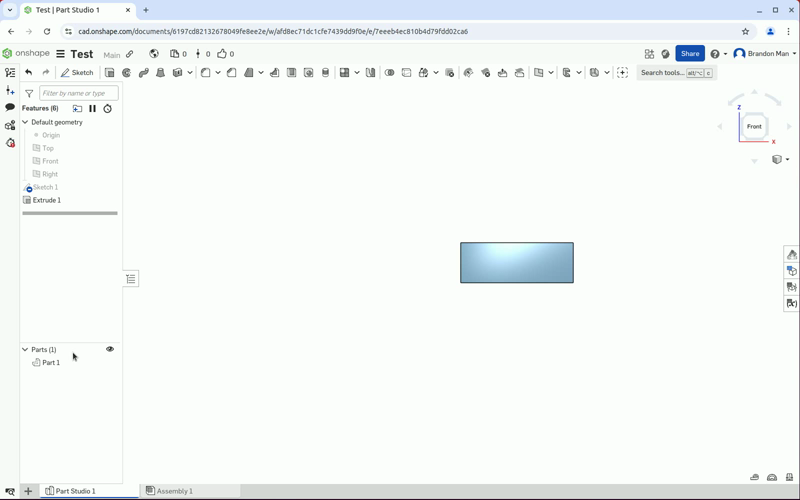
key(y)
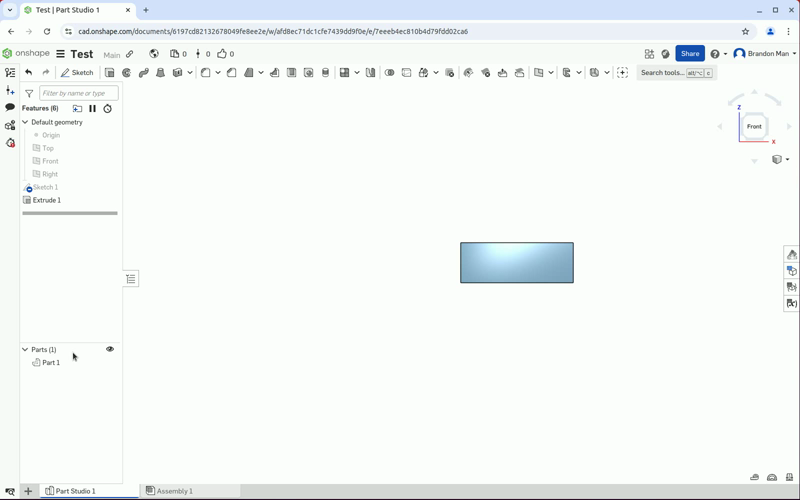
key(shift+p)
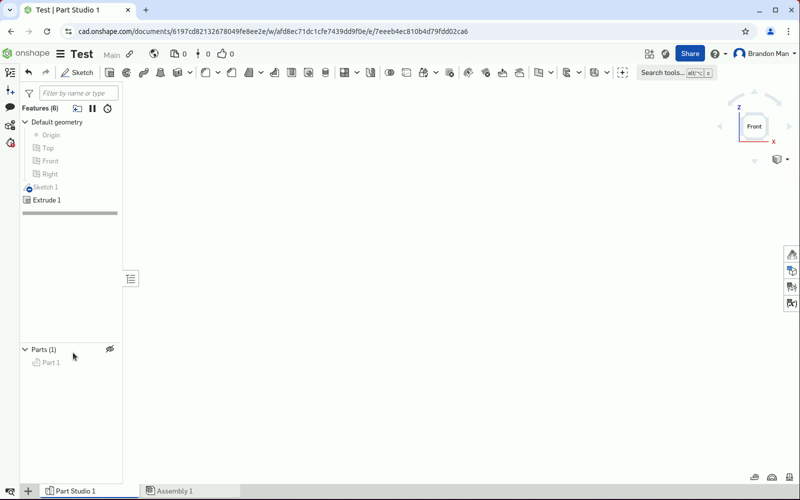
key(space)
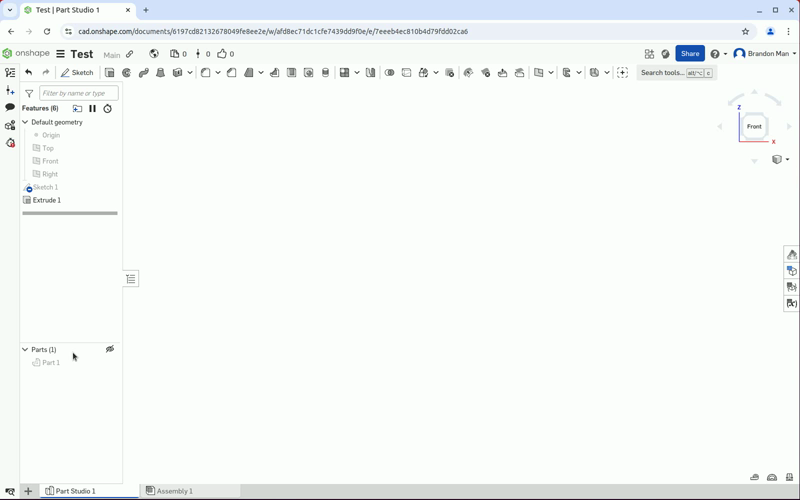
key_down(shift)
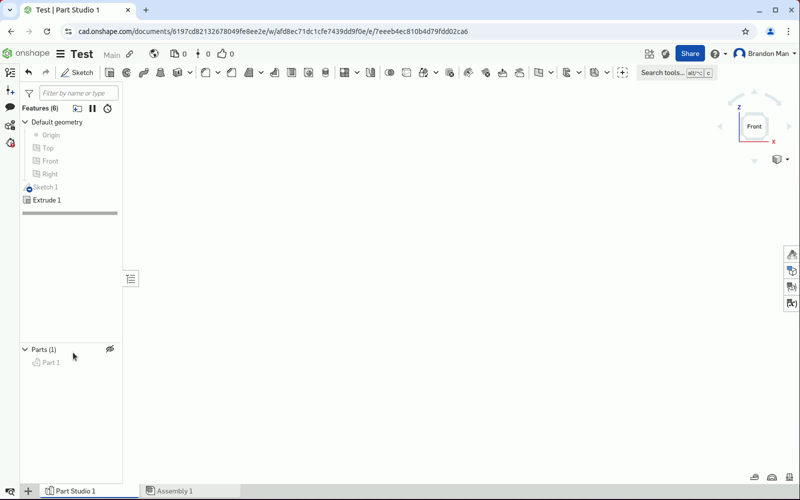
key(down)
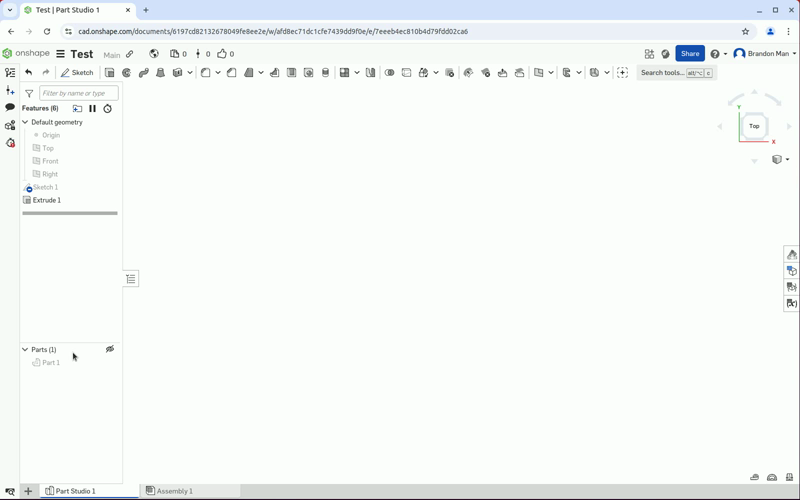
key_up(shift)
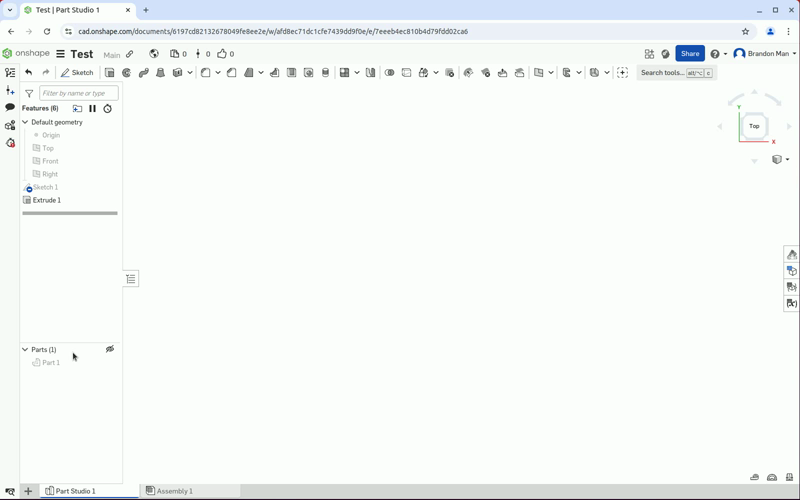
mouse_move(73, 352)
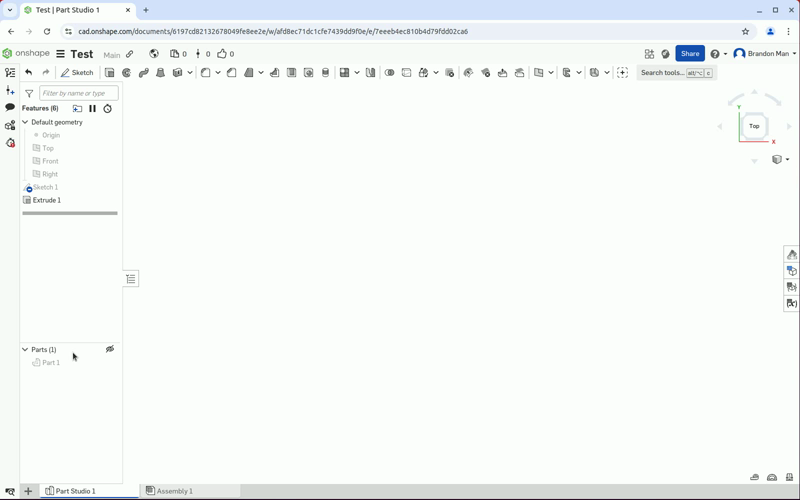
key(shift+y)
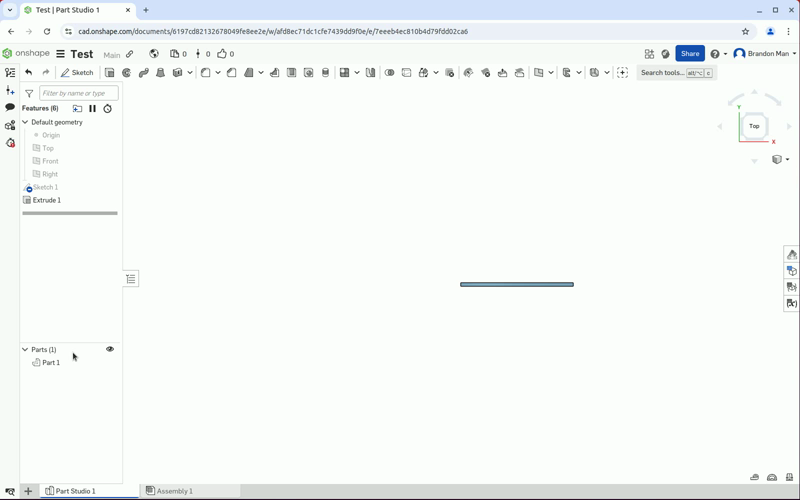
mouse_move(541, 75)
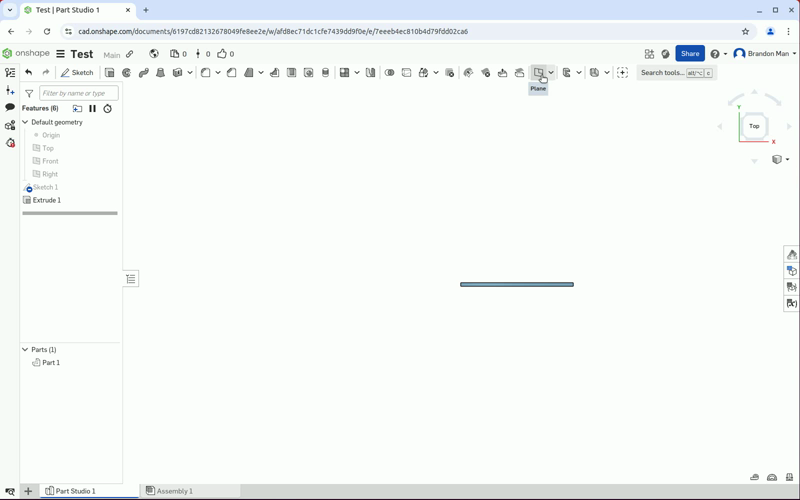
click(541, 75)
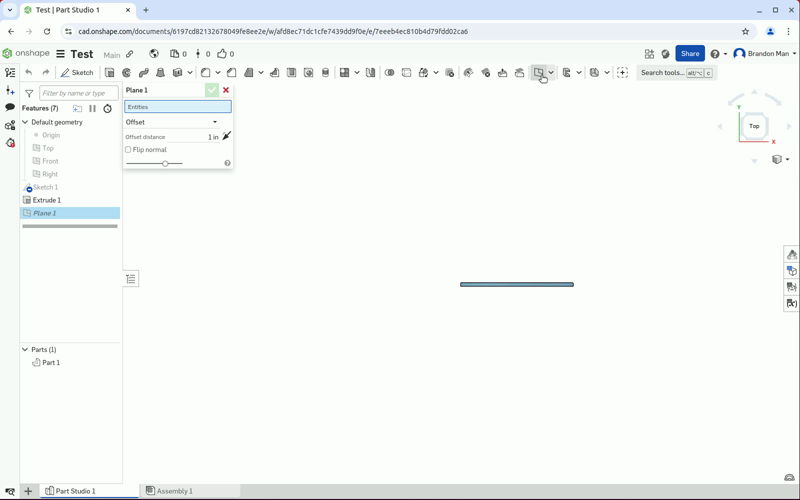
mouse_move(73, 150)
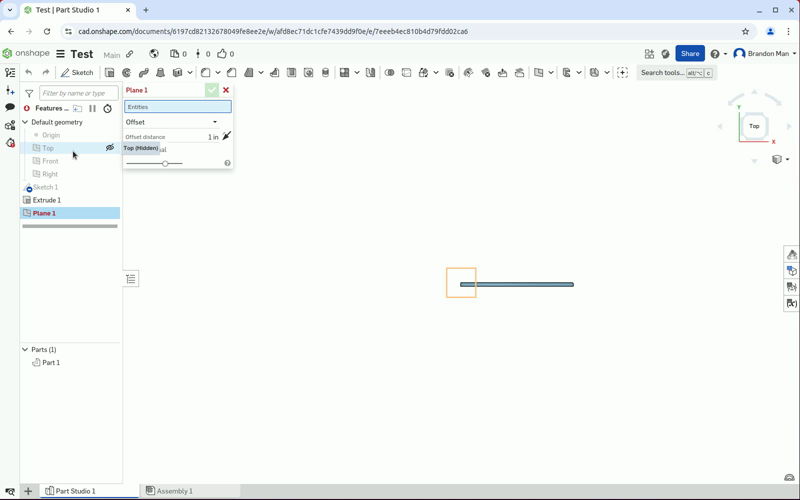
click(73, 150)
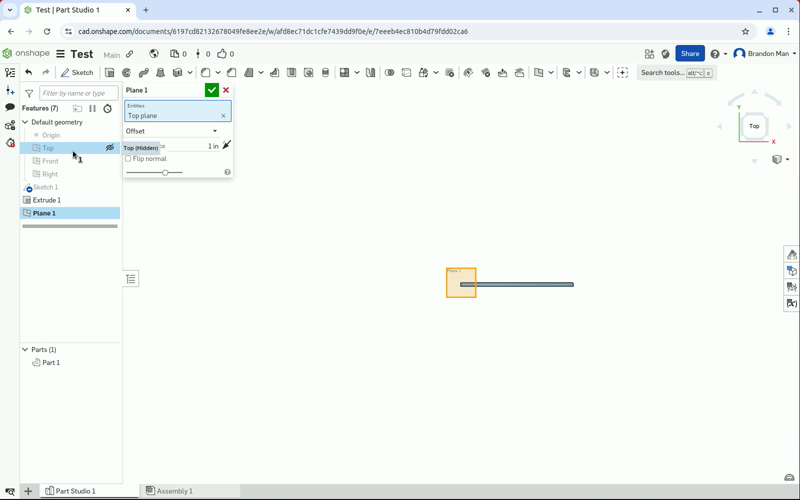
key(tab, 2)
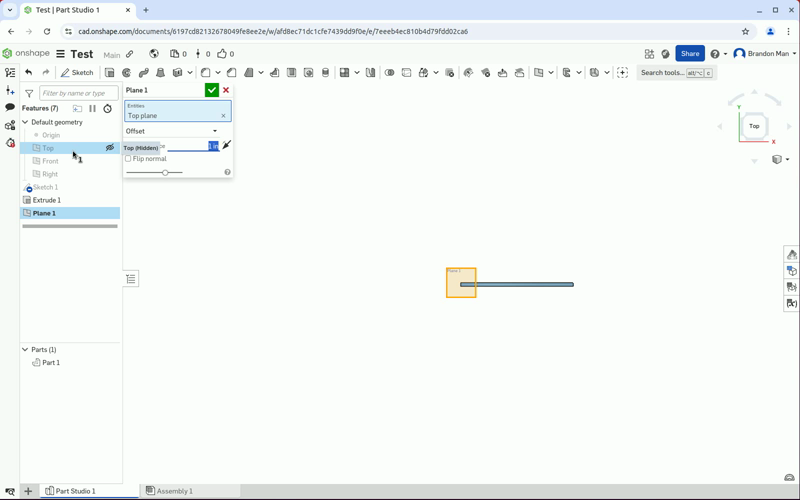
text(8.411)
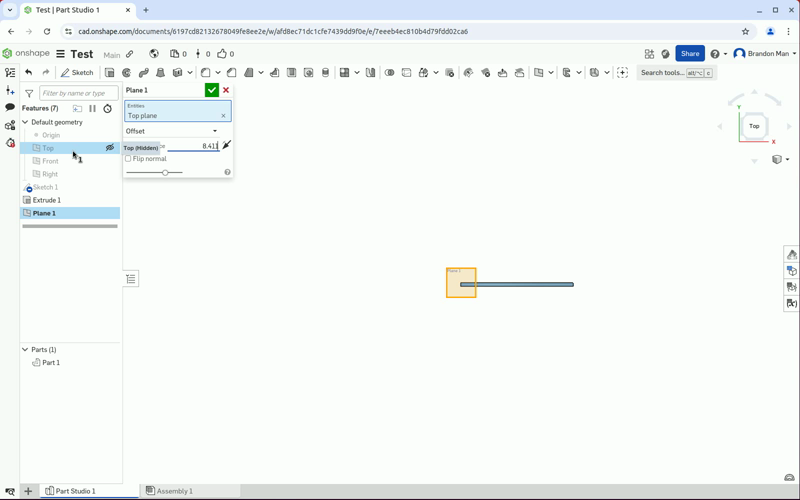
key(enter, 2)
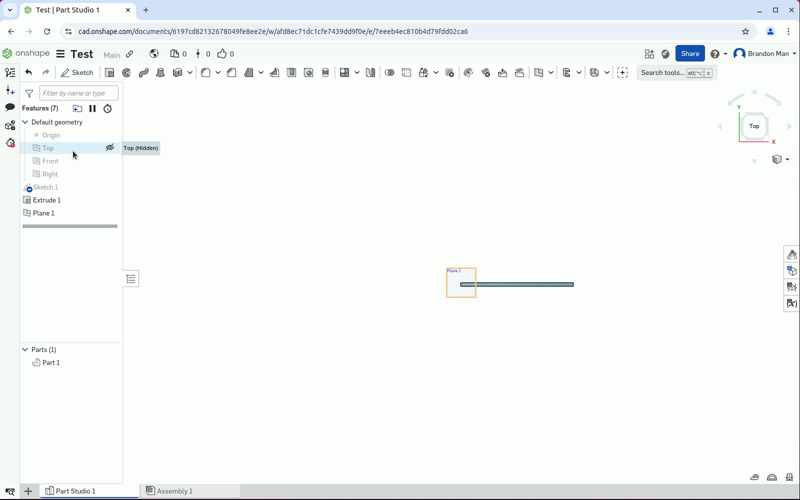
key(shift+s)
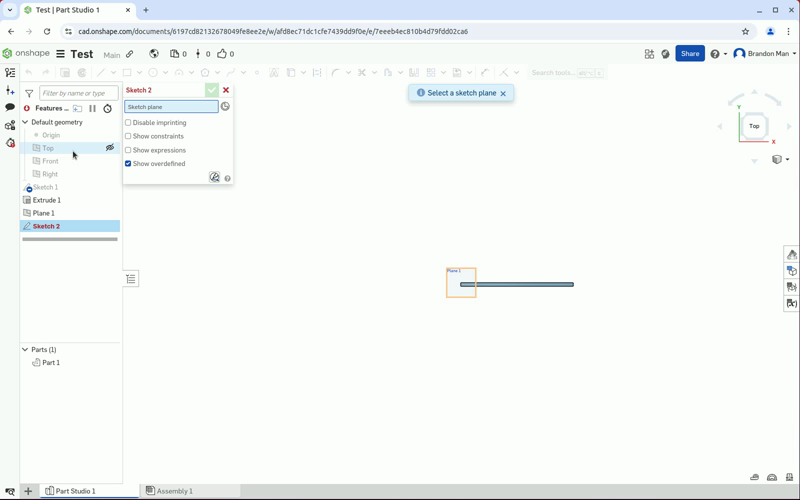
mouse_move(73, 215)
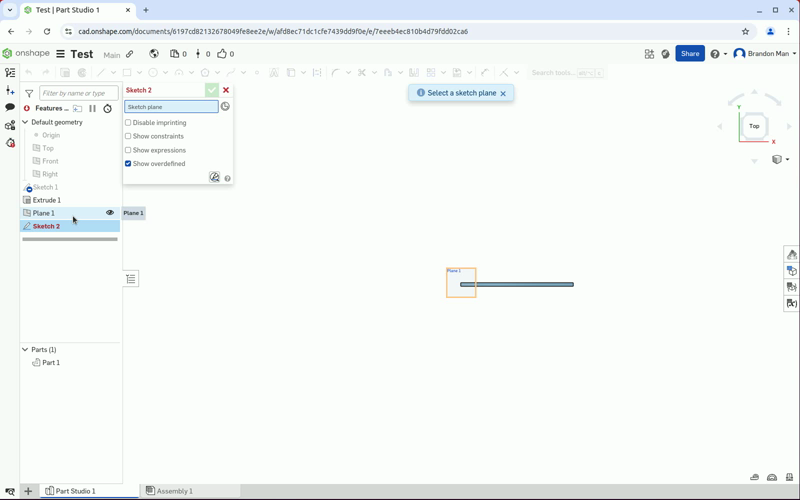
click(73, 215)
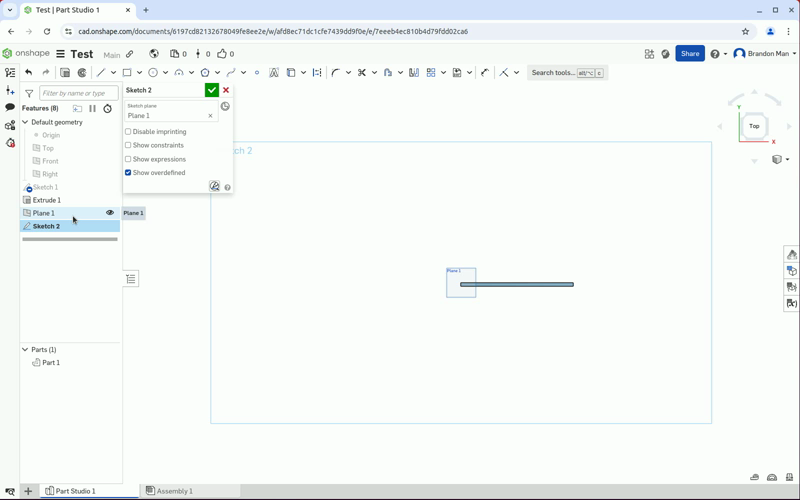
mouse_move(73, 352)
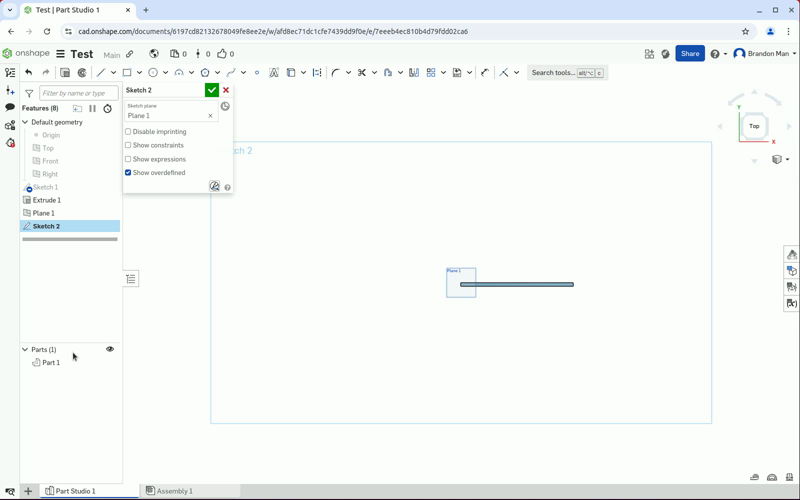
key(y)
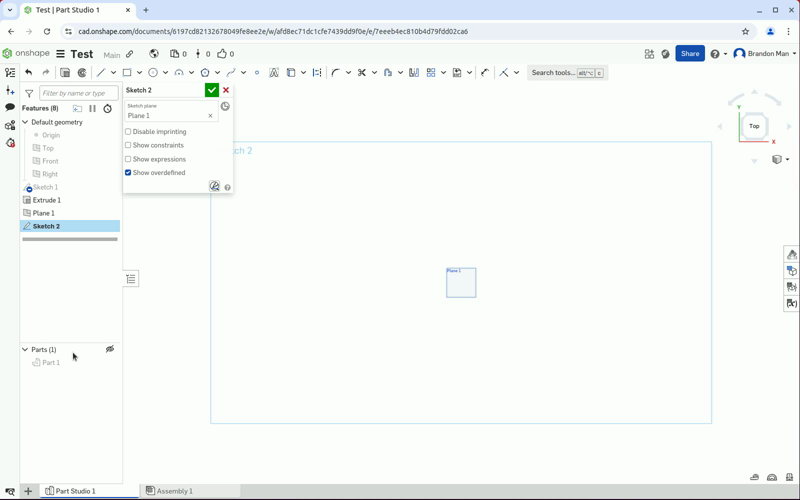
key(c)
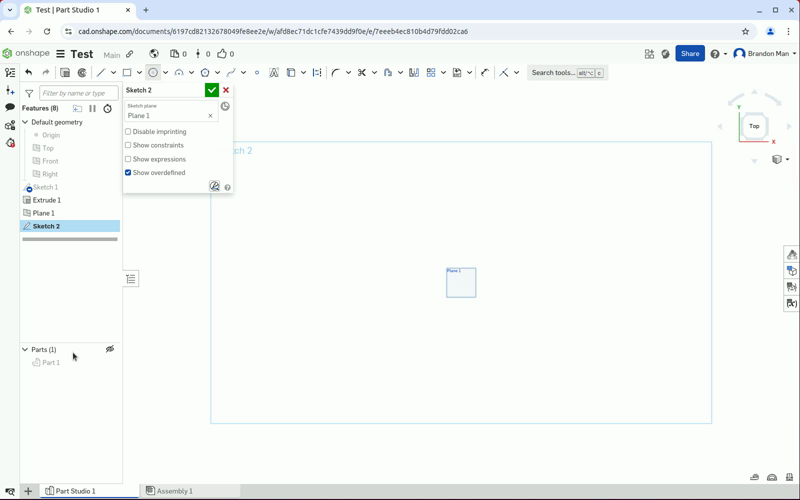
key_down(shift)
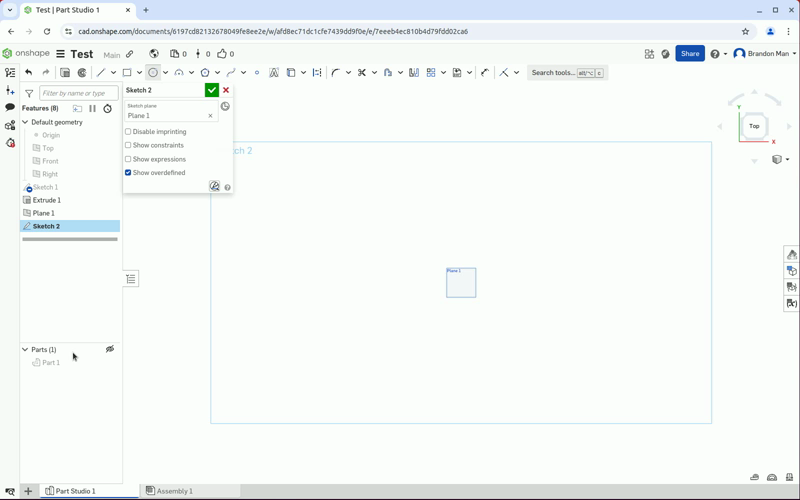
mouse_move(518, 285)
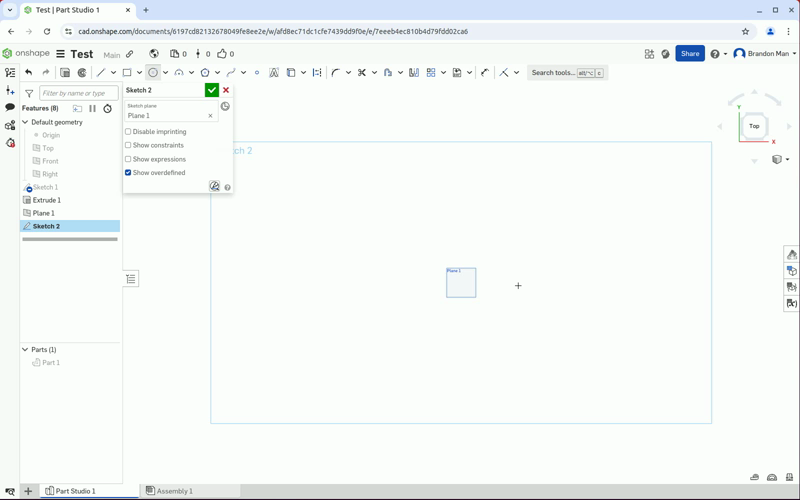
click(518, 285)
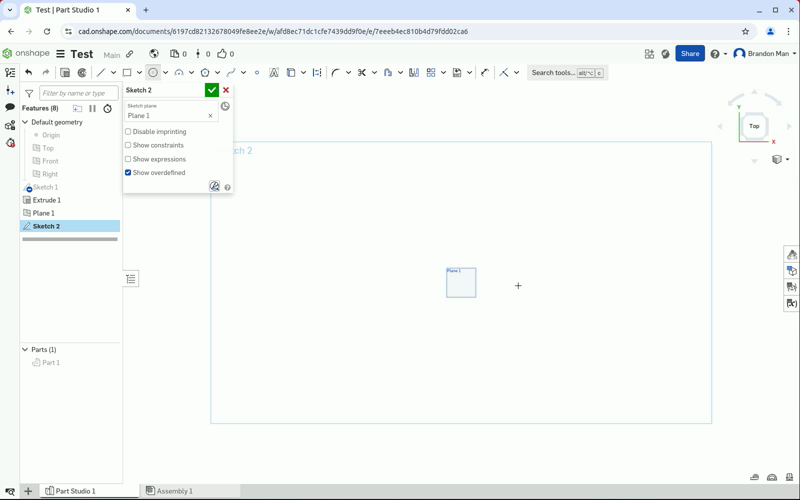
key_up(shift)
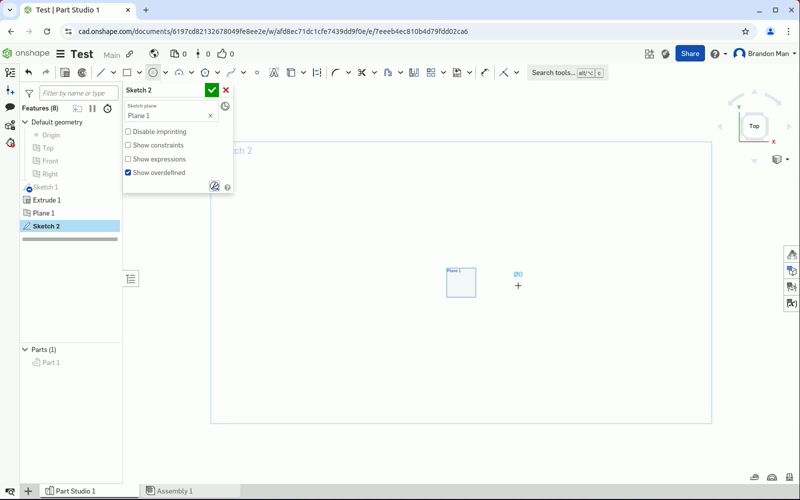
mouse_move(519, 285)
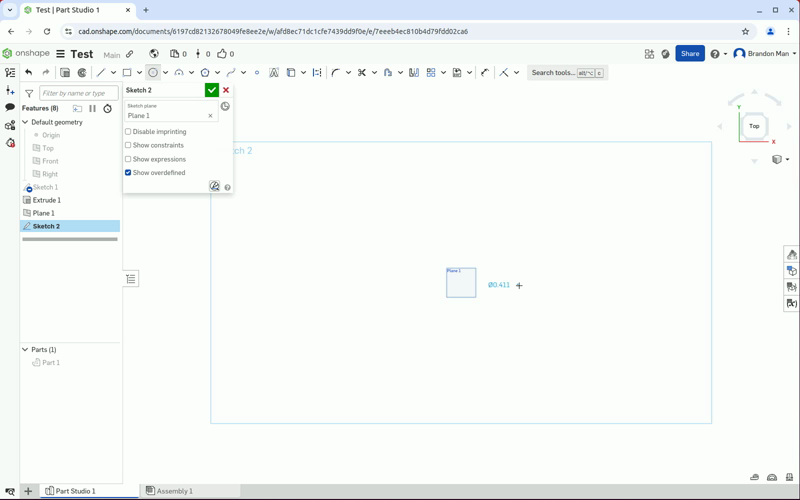
scroll(6)
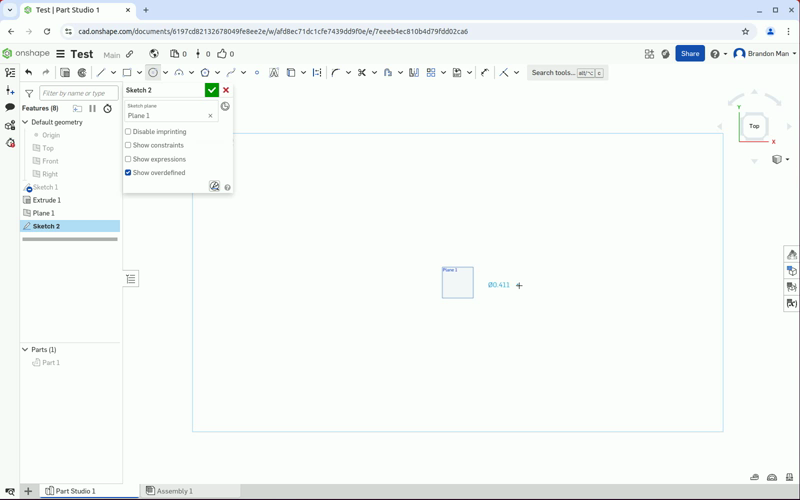
scroll(6)
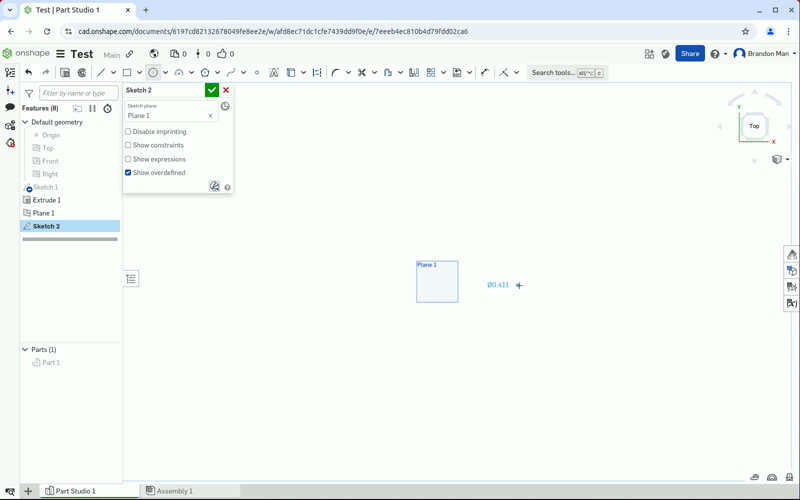
scroll(6)
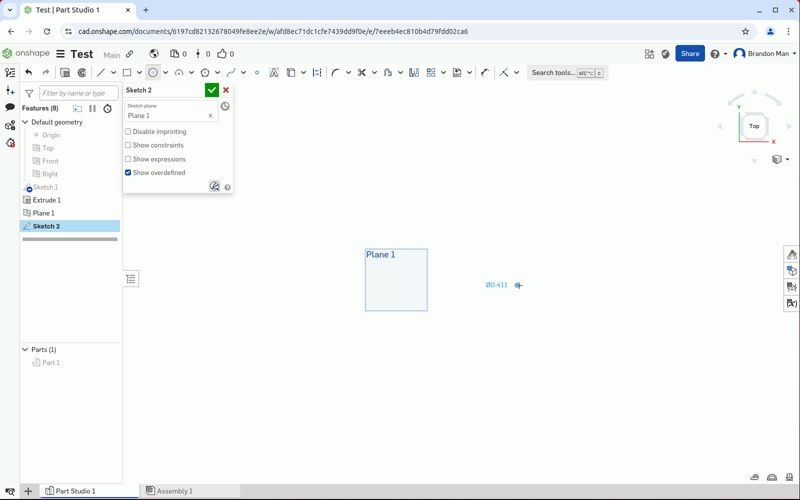
scroll(6)
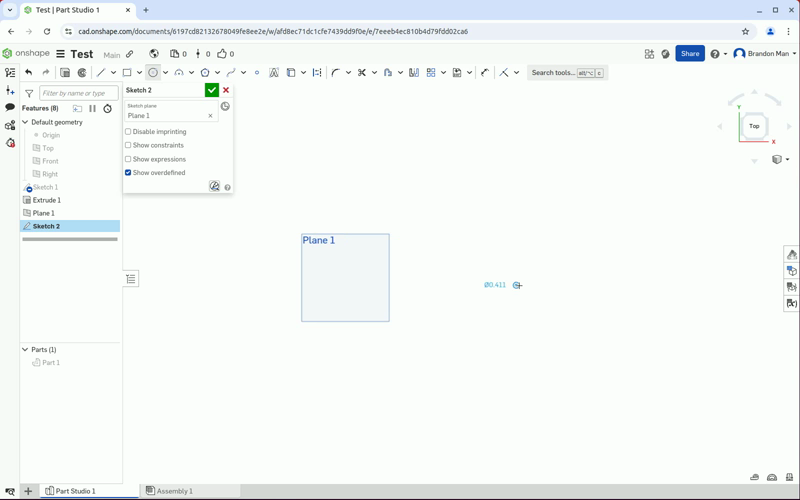
scroll(6)
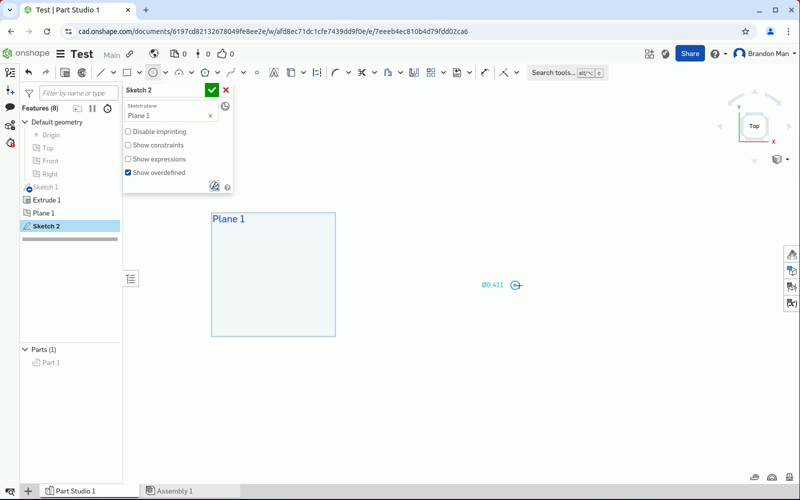
scroll(6)
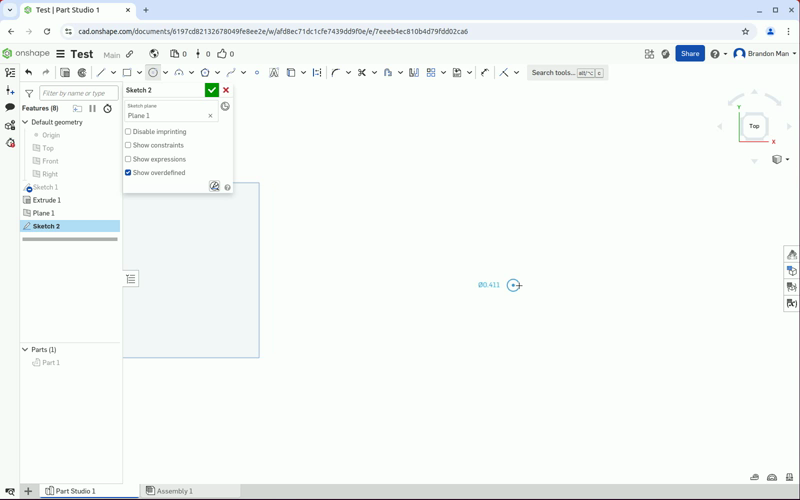
scroll(6)
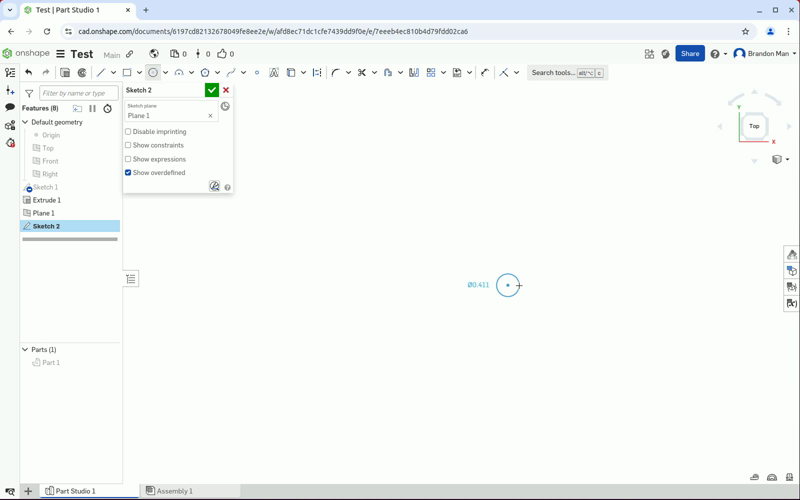
click(519, 285)
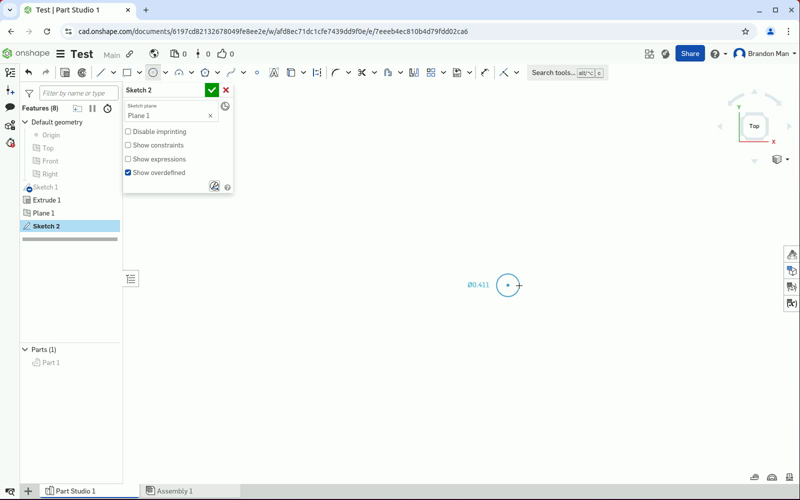
scroll(-6)
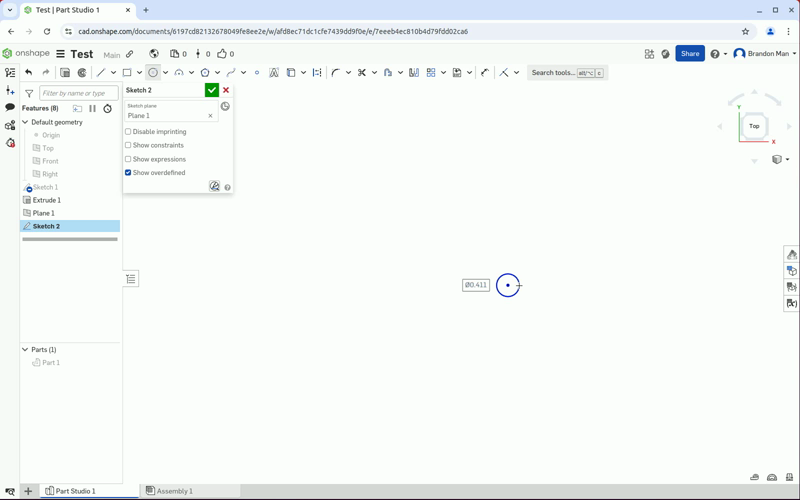
scroll(-6)
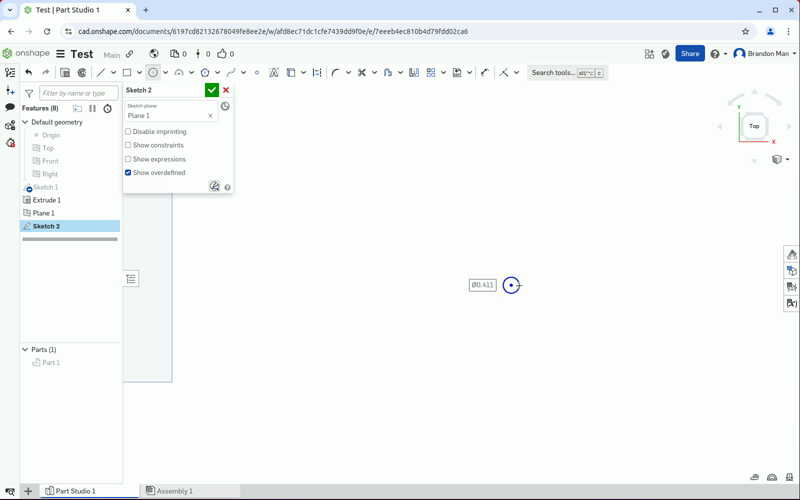
scroll(-6)
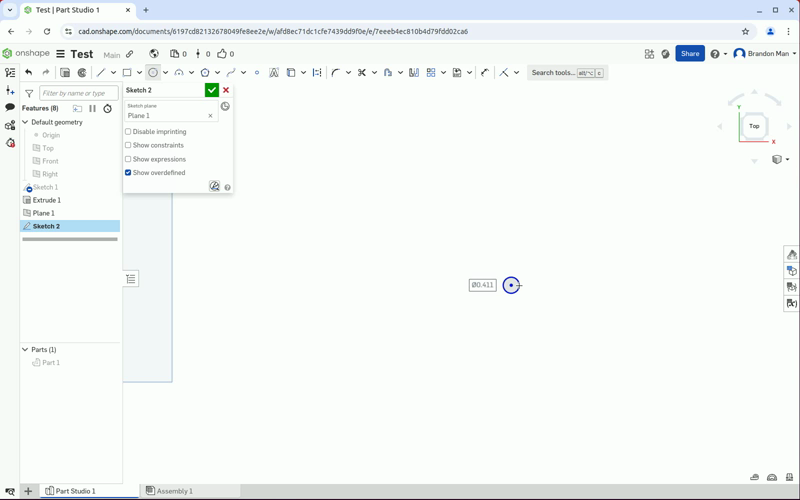
scroll(-6)
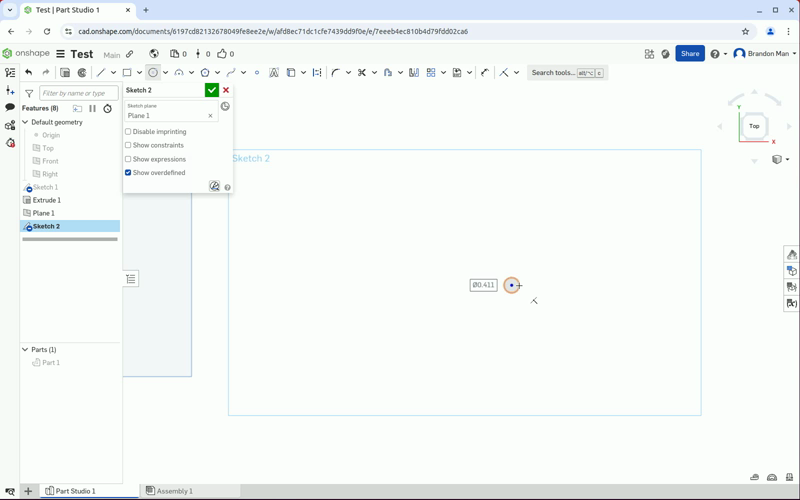
scroll(-6)
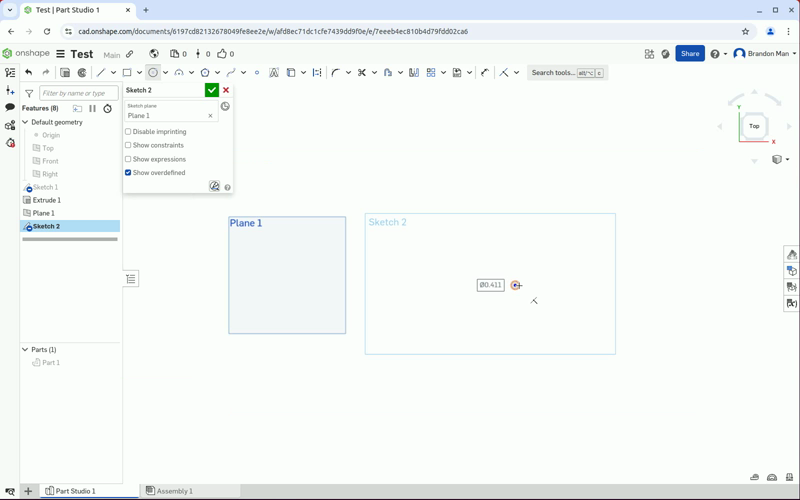
scroll(-6)
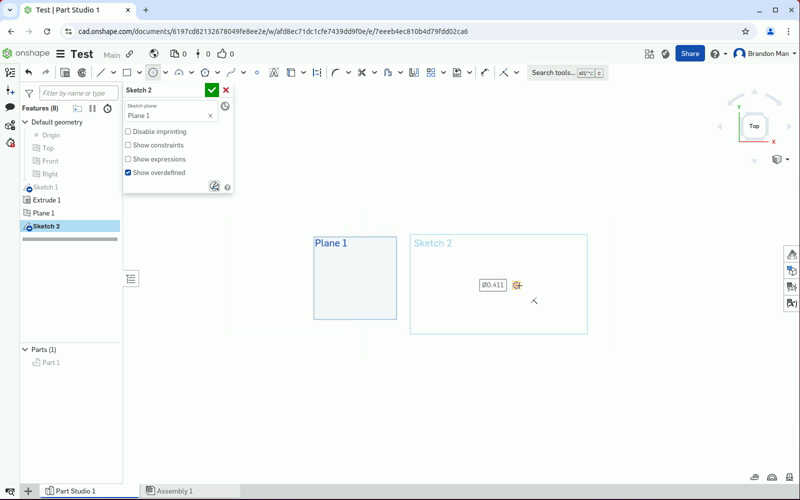
scroll(-6)
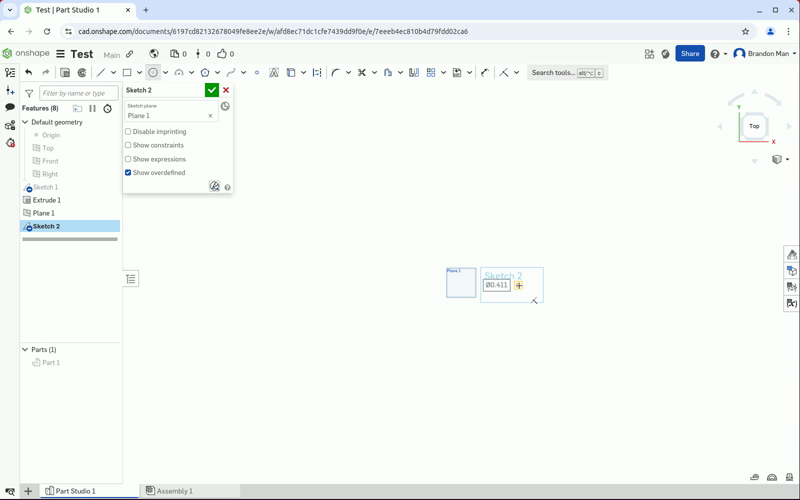
key(esc)
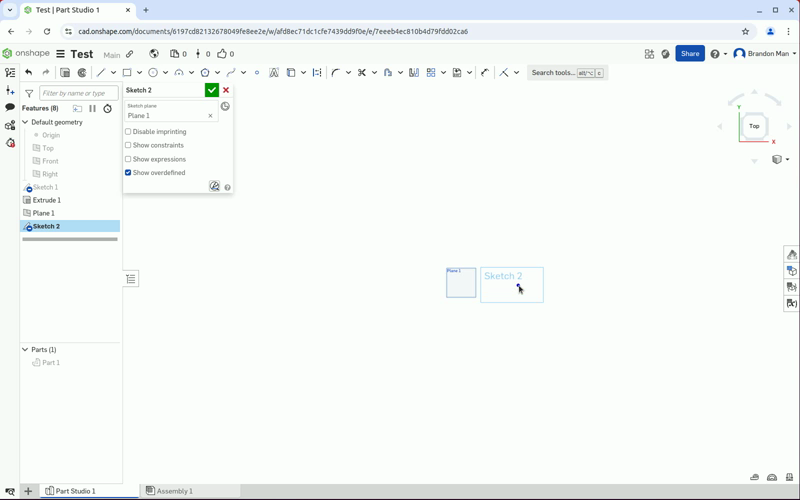
mouse_move(517, 284)
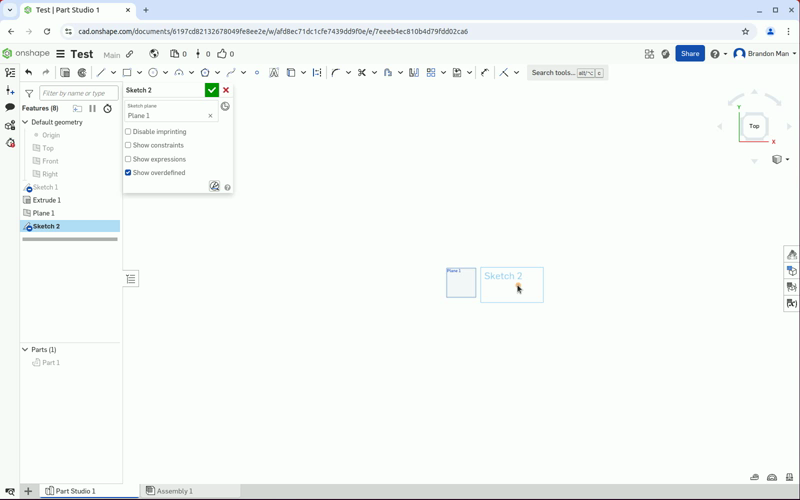
scroll(6)
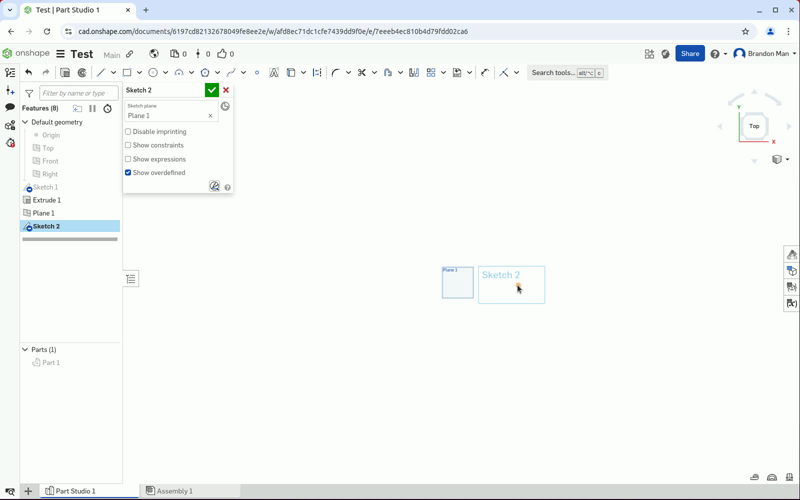
scroll(6)
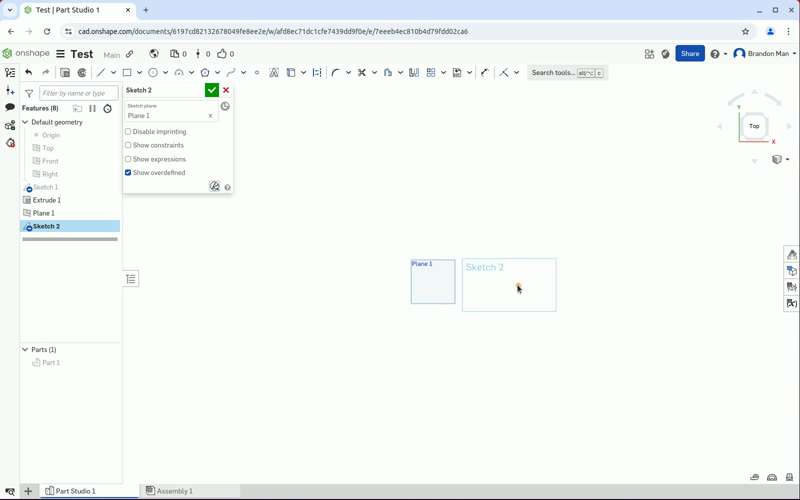
scroll(6)
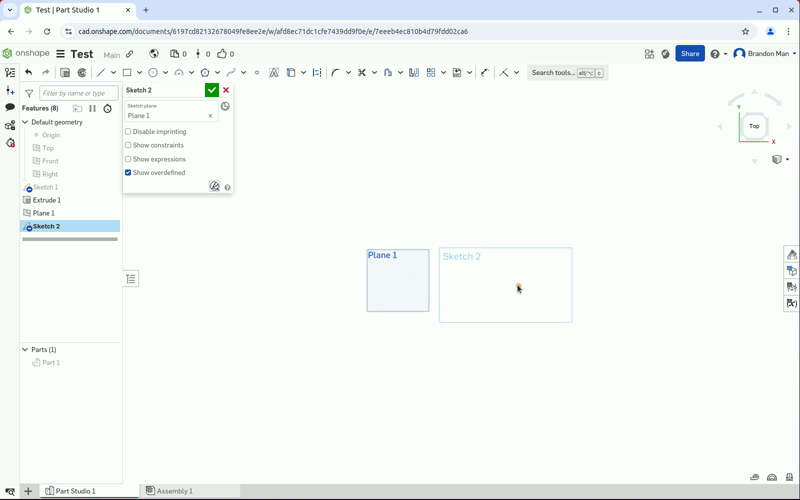
scroll(6)
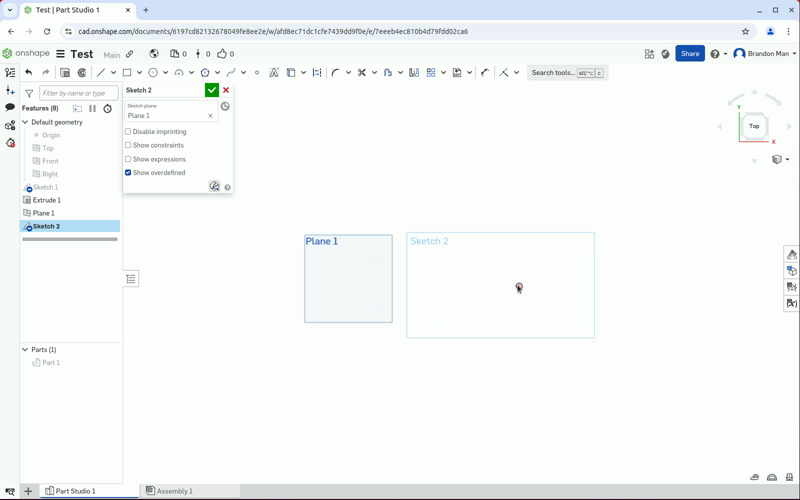
scroll(6)
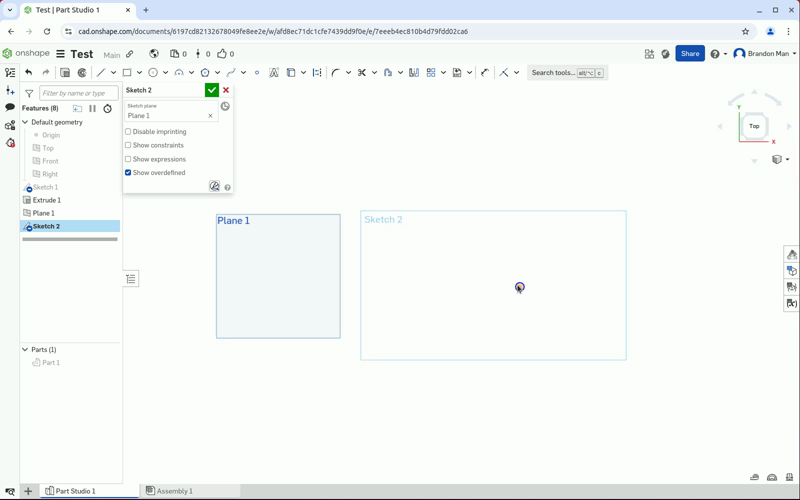
scroll(6)
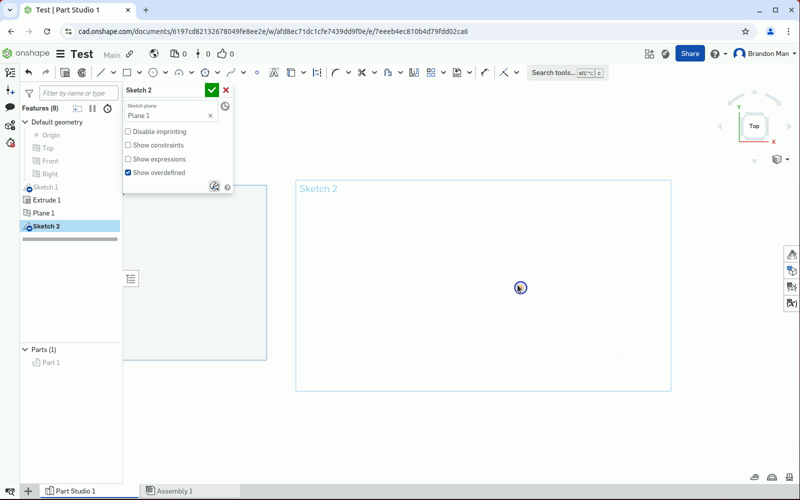
scroll(6)
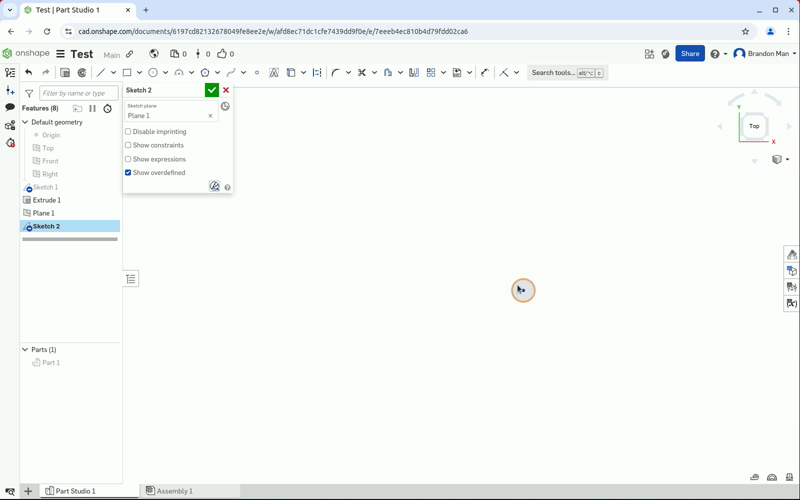
click(517, 284)
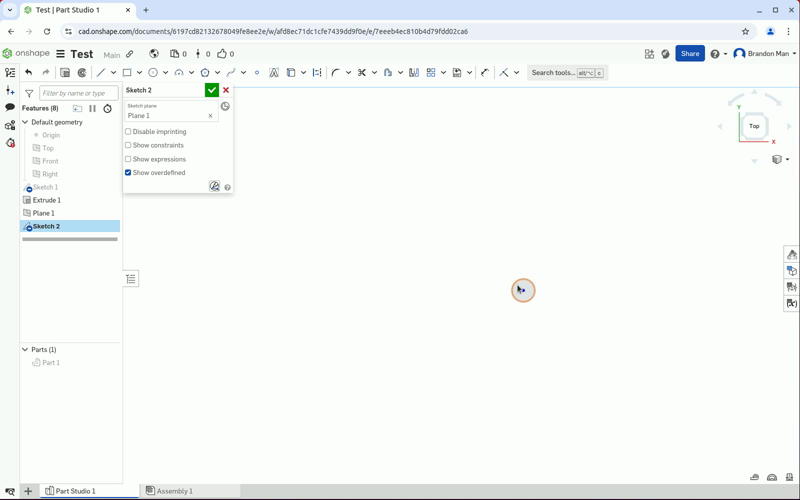
scroll(-6)
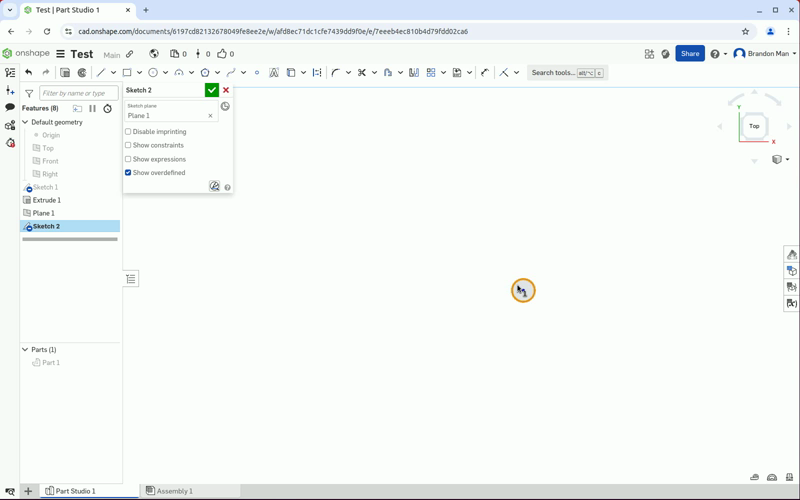
scroll(-6)
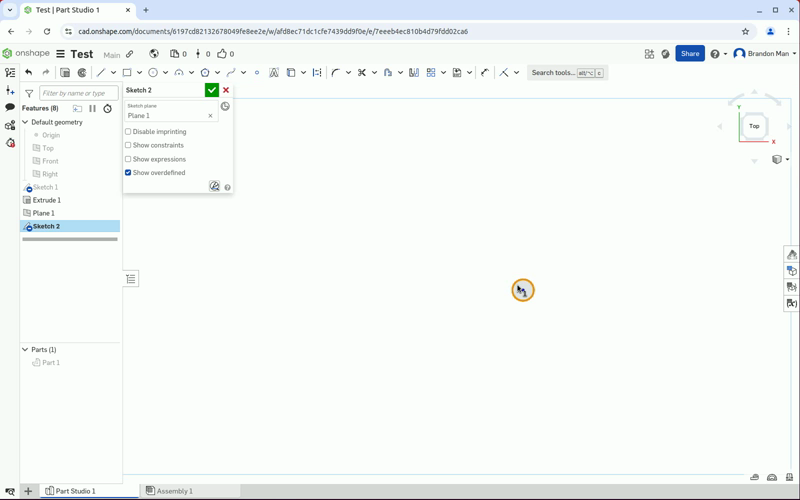
scroll(-6)
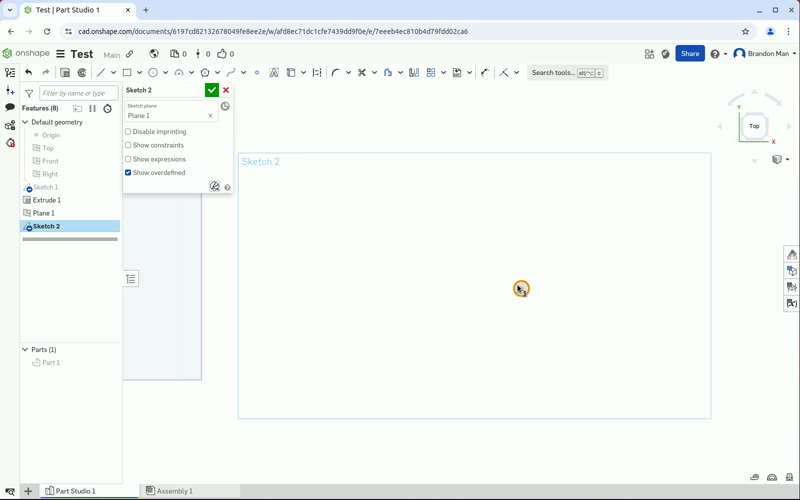
scroll(-6)
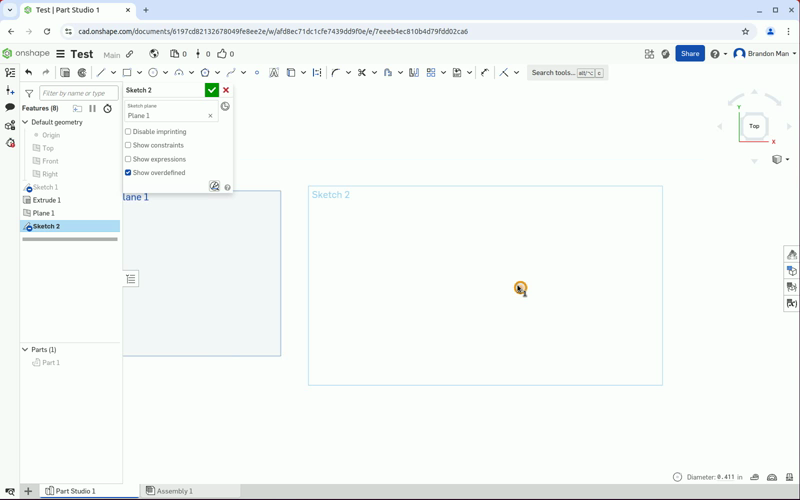
scroll(-6)
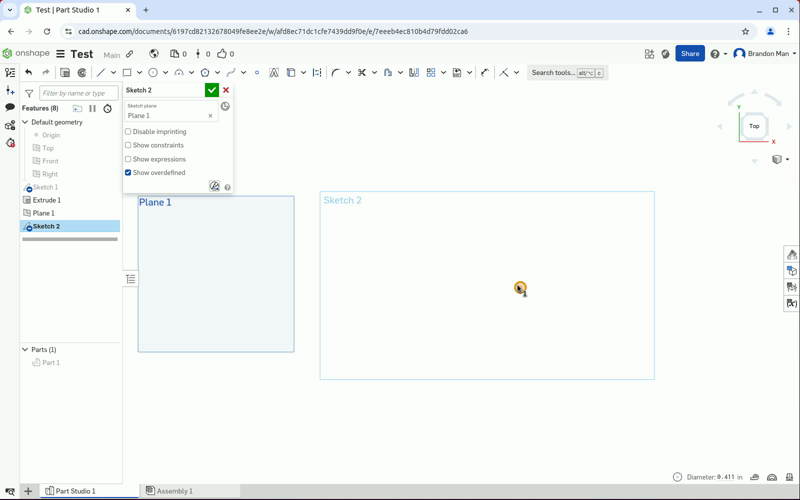
scroll(-6)
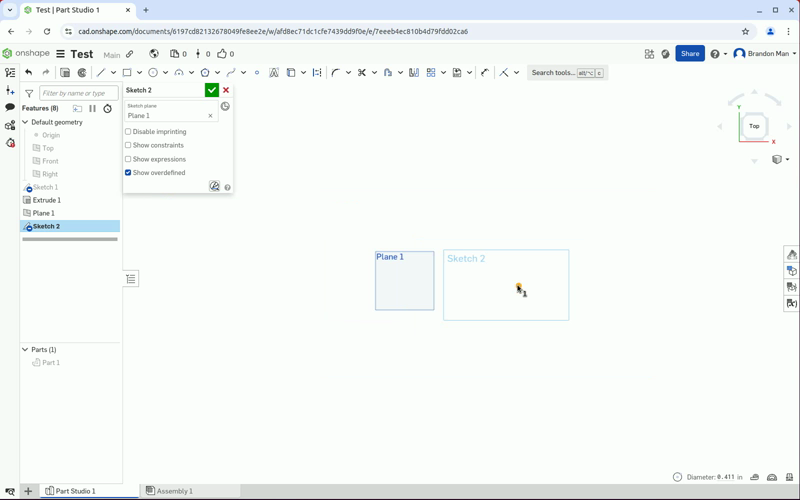
scroll(-6)
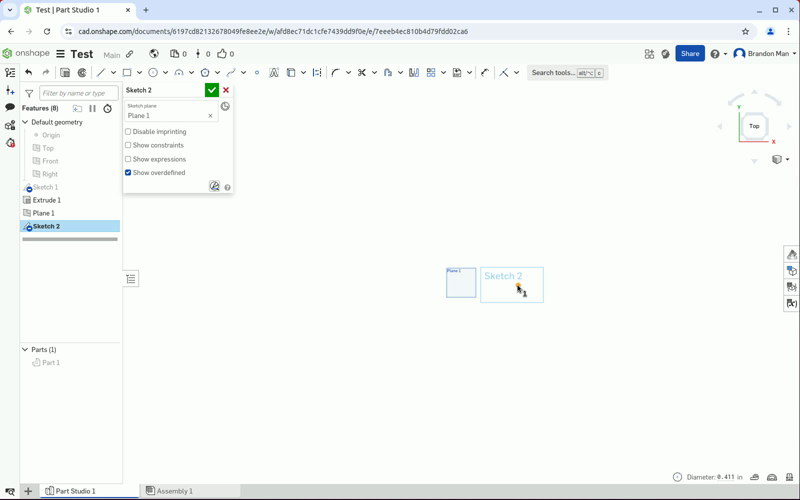
mouse_move(73, 352)
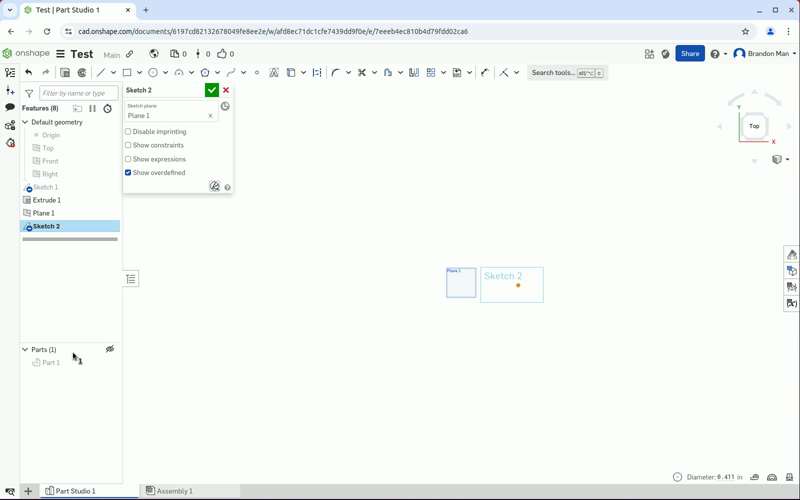
key(shift+y)
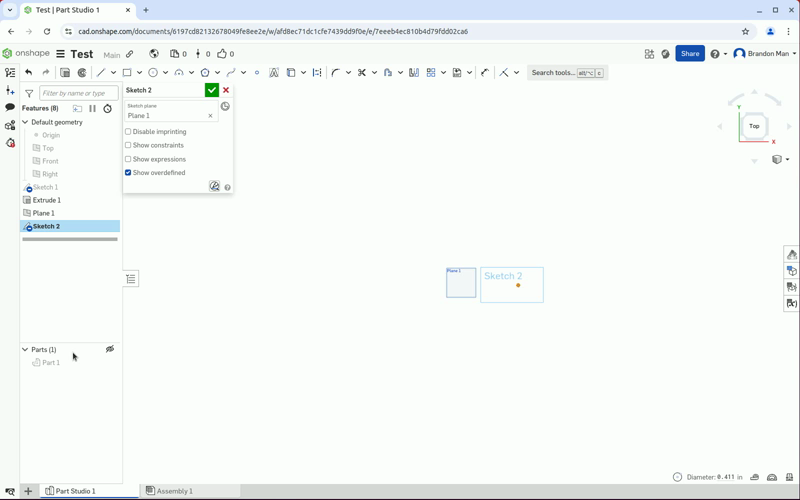
key(shift+e)
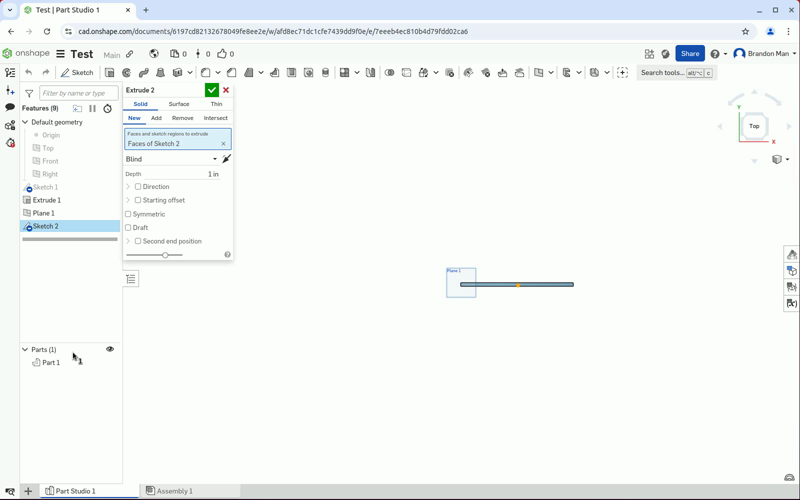
mouse_move(143, 106)
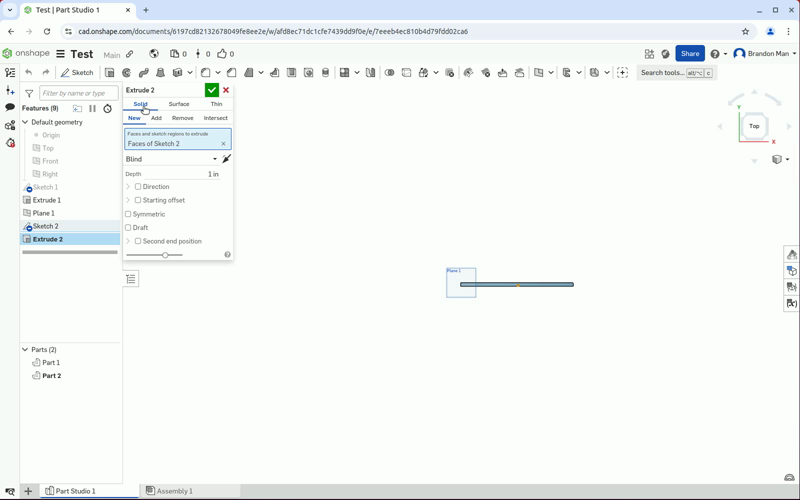
click(143, 106)
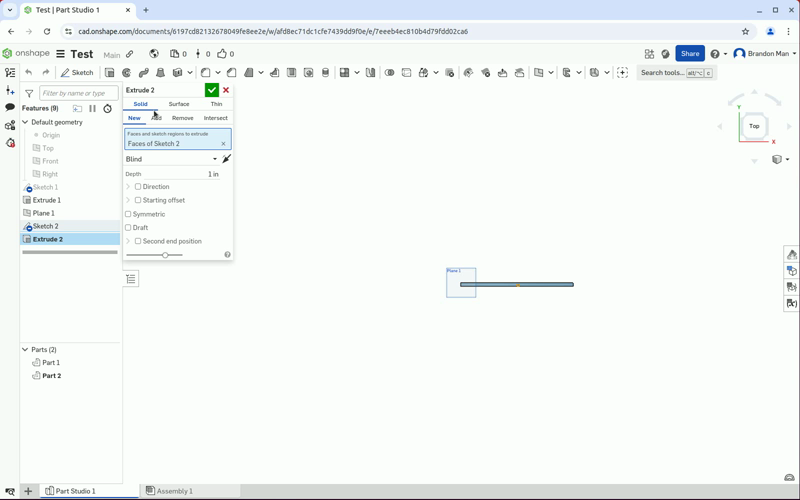
mouse_move(186, 120)
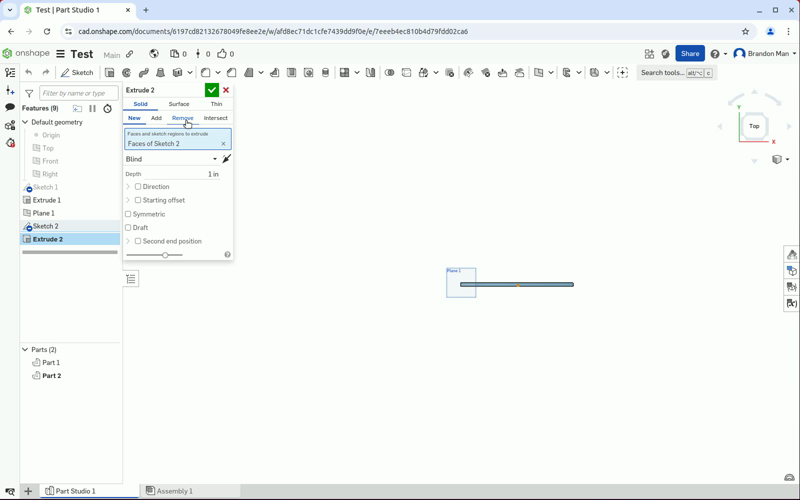
click(186, 120)
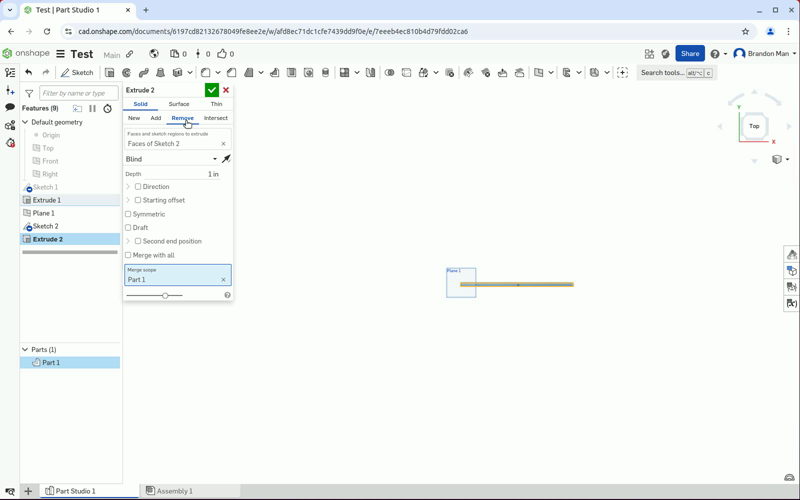
key(tab, 4)
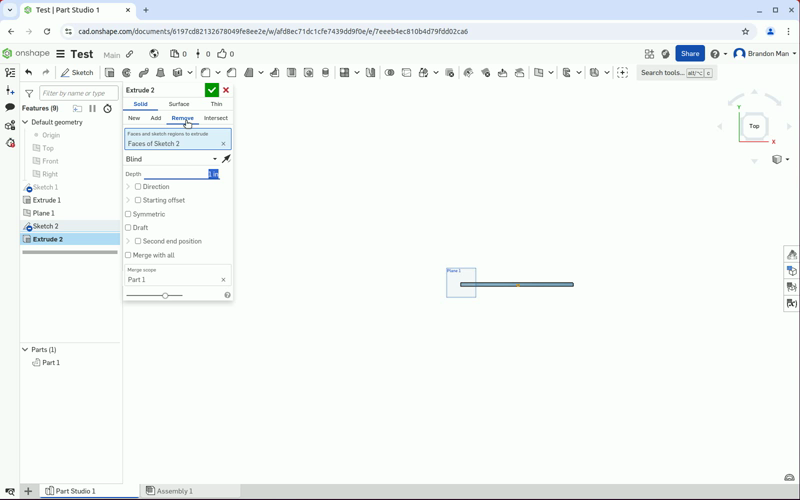
text(0.241)
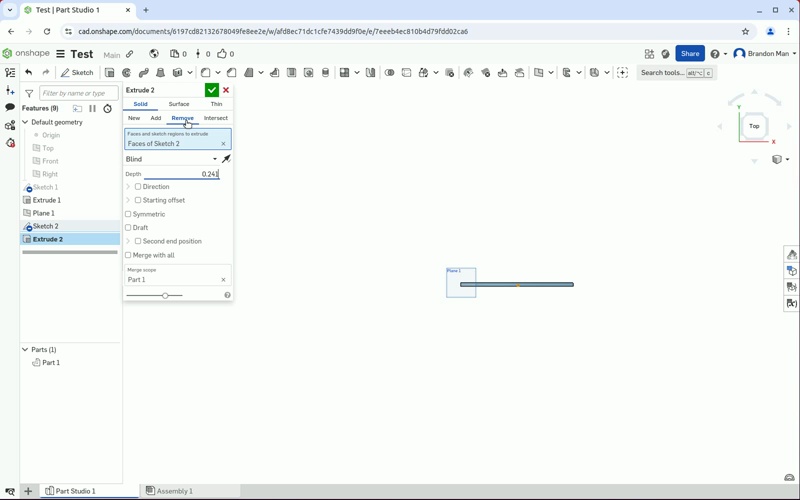
key(tab, 6)
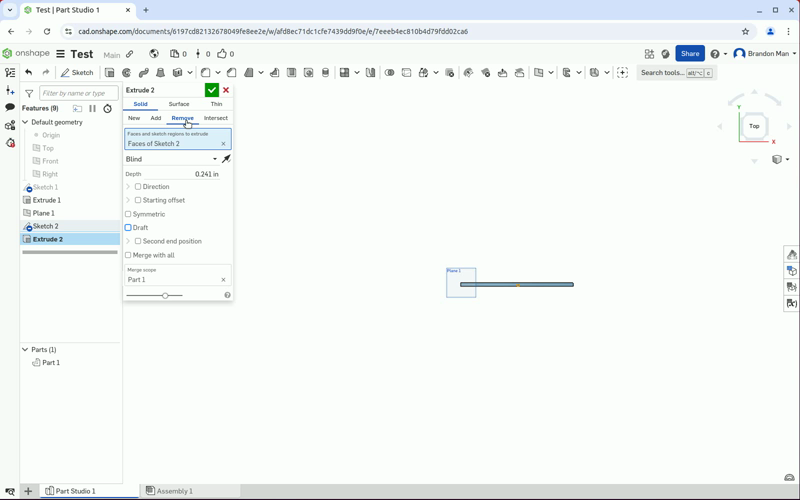
key(space)
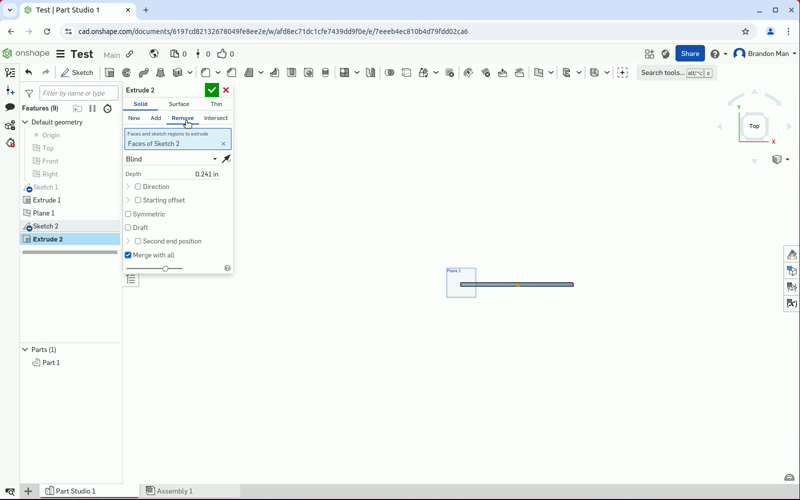
key(enter)
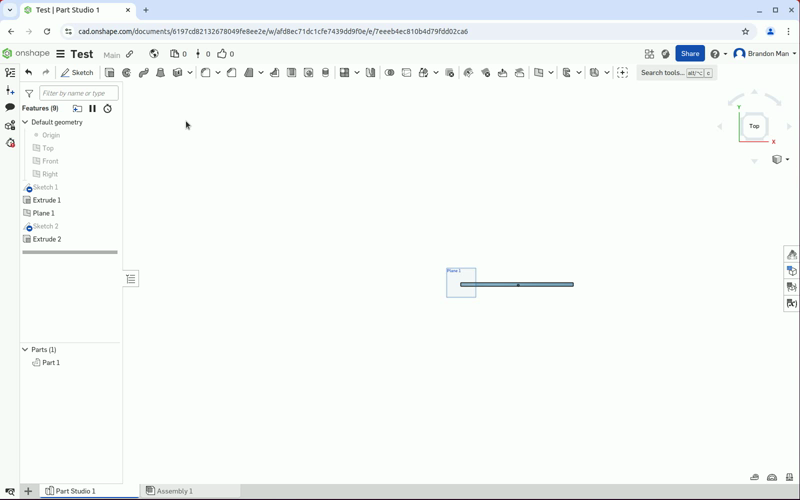
key(shift+h)
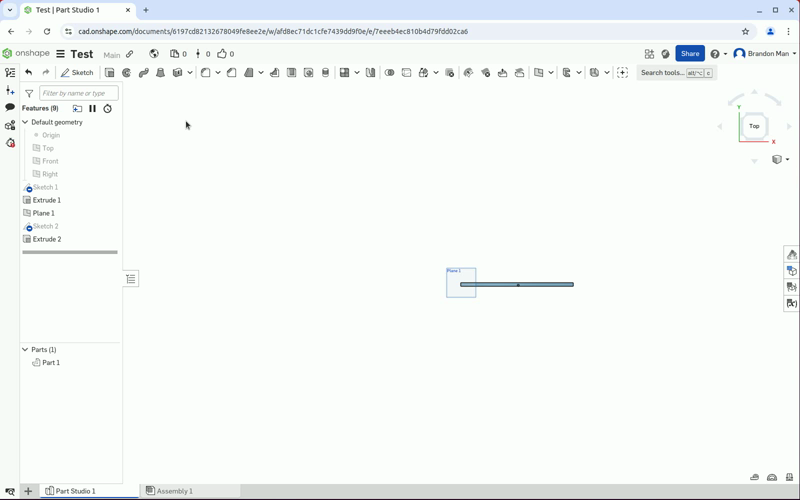
key(shift+h)
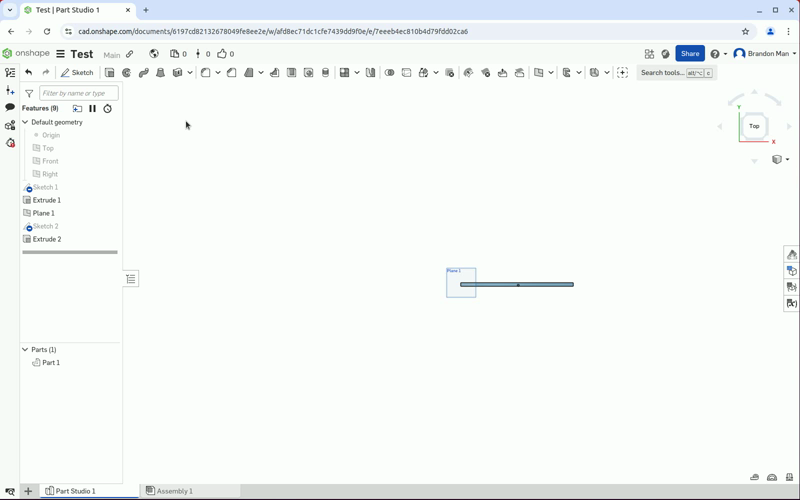
key(shift+7)
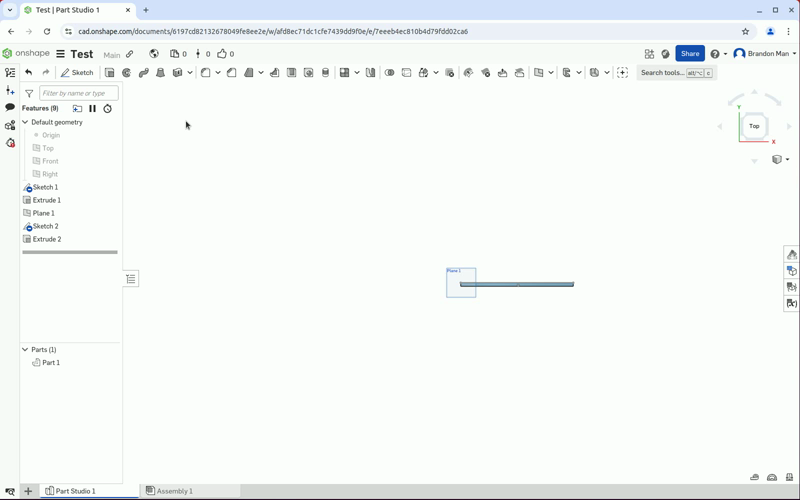
key(up, 3)
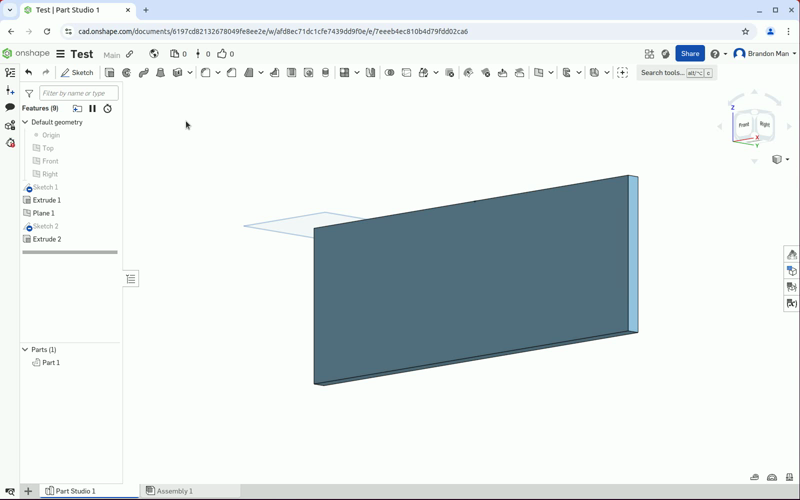
key(left, 3)
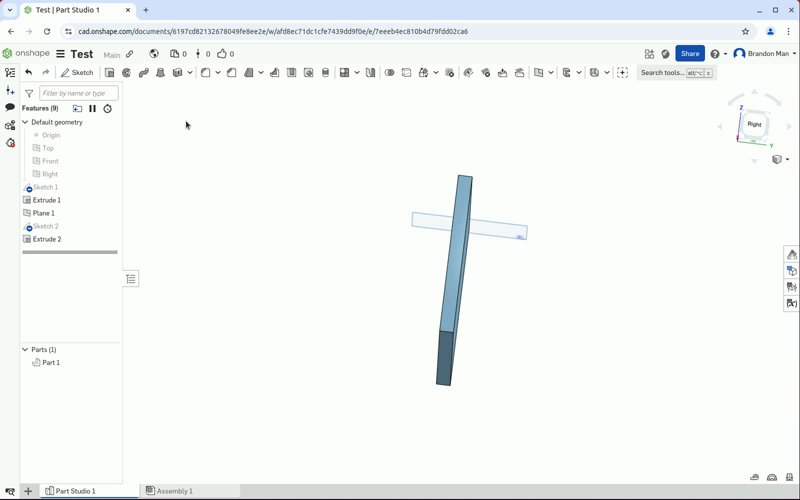
key(right, 3)
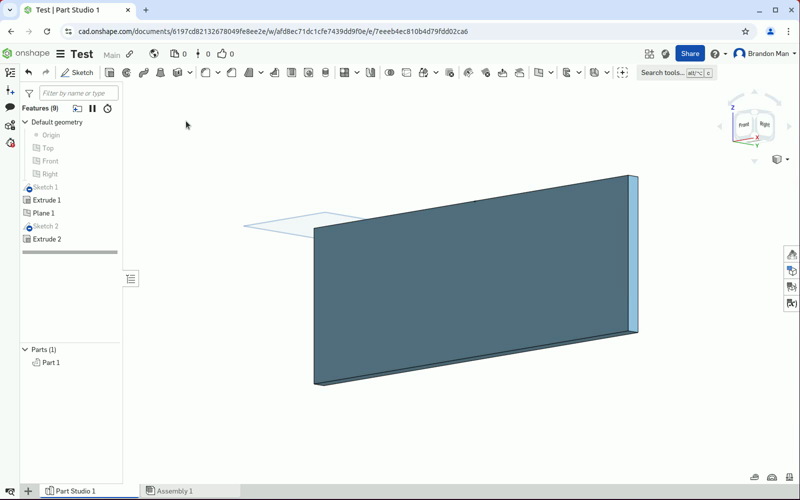
key(down, 3)
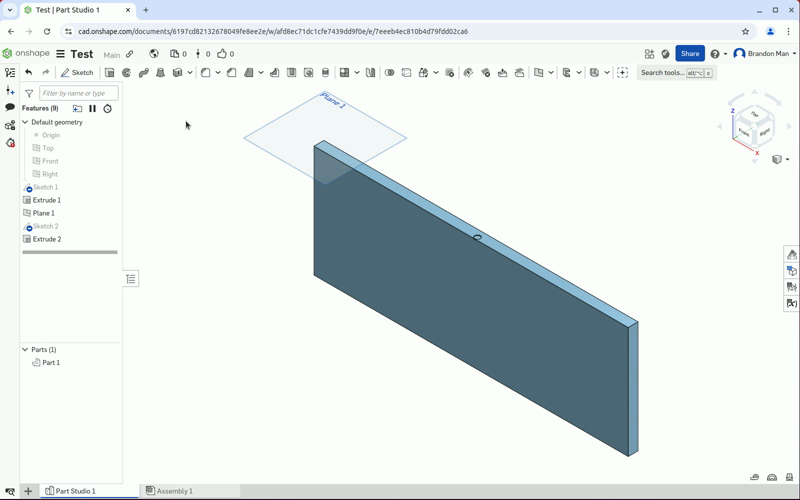
mouse_move(73, 189)
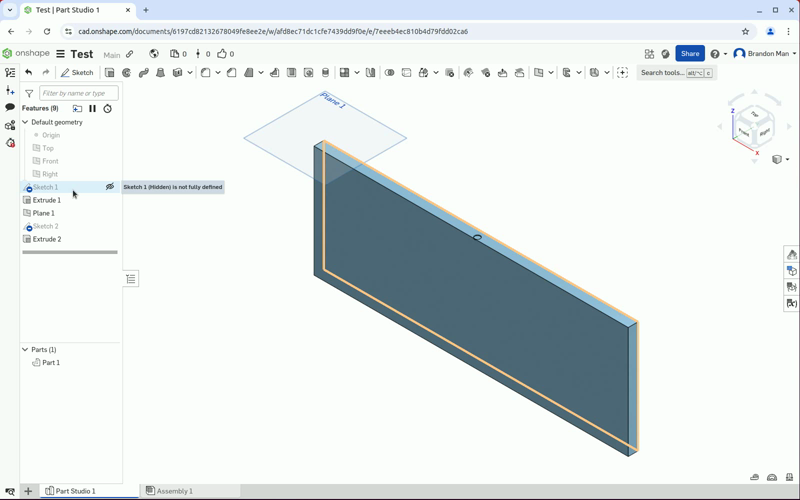
click(73, 189)